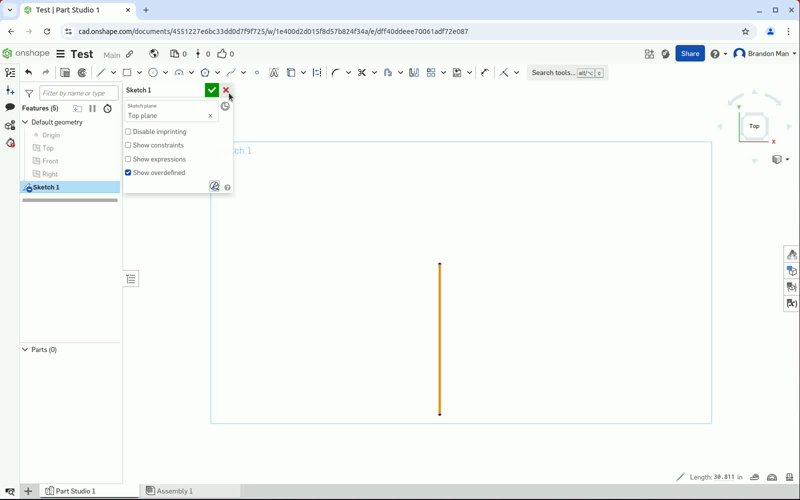
key(shift+h)
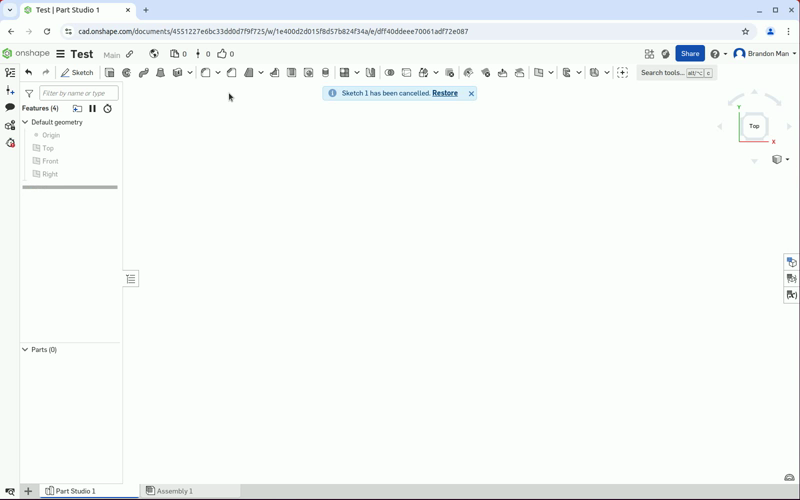
mouse_move(73, 352)
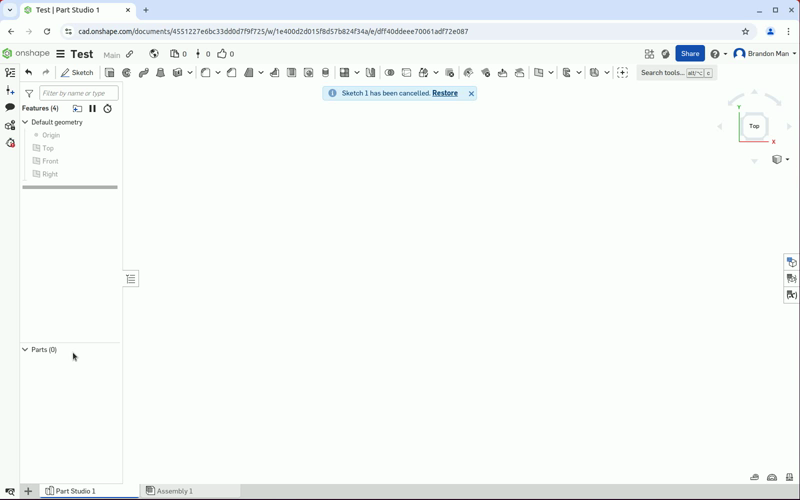
key(y)
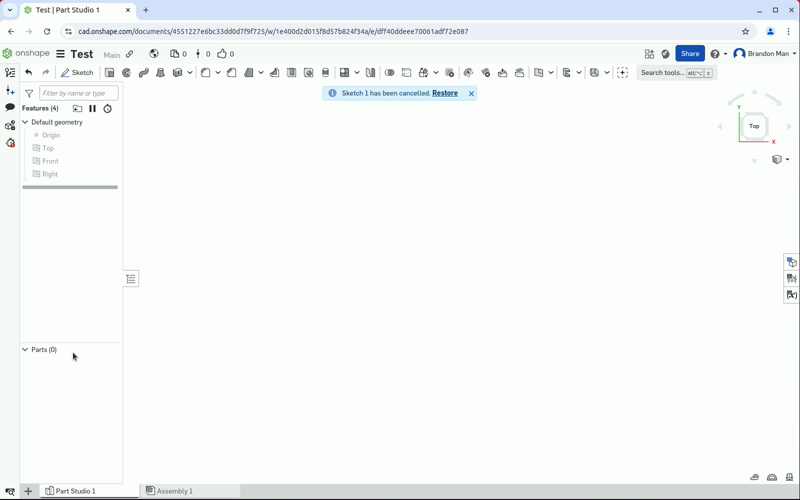
key(shift+p)
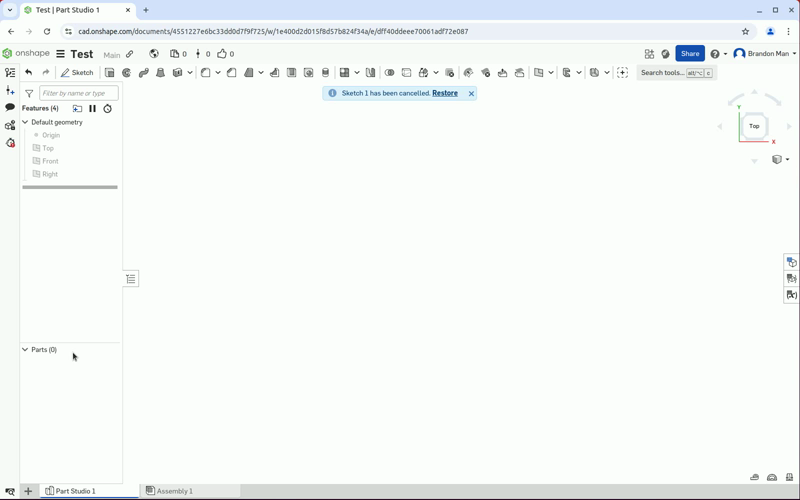
key(space)
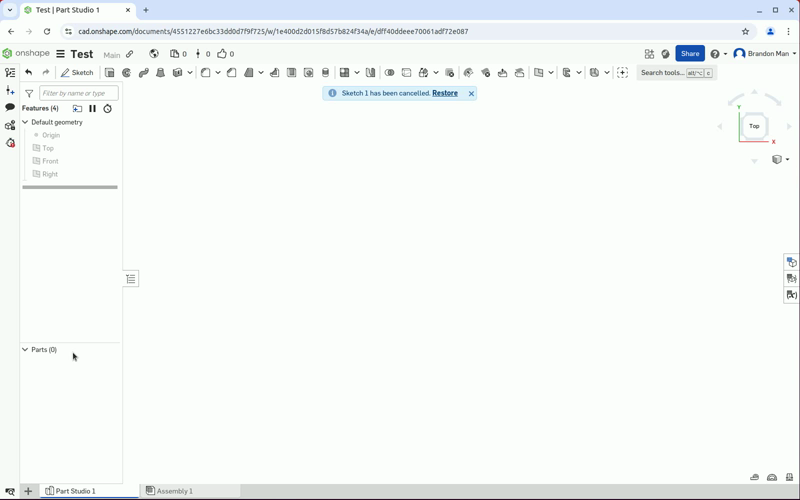
key_down(shift)
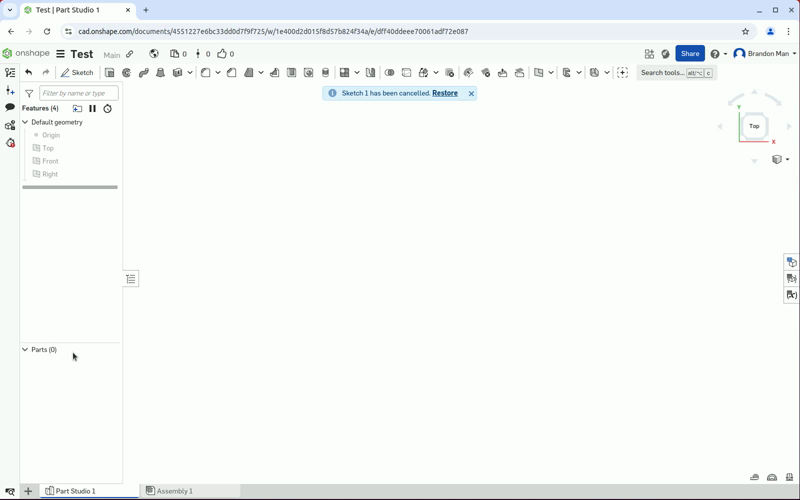
key(up)
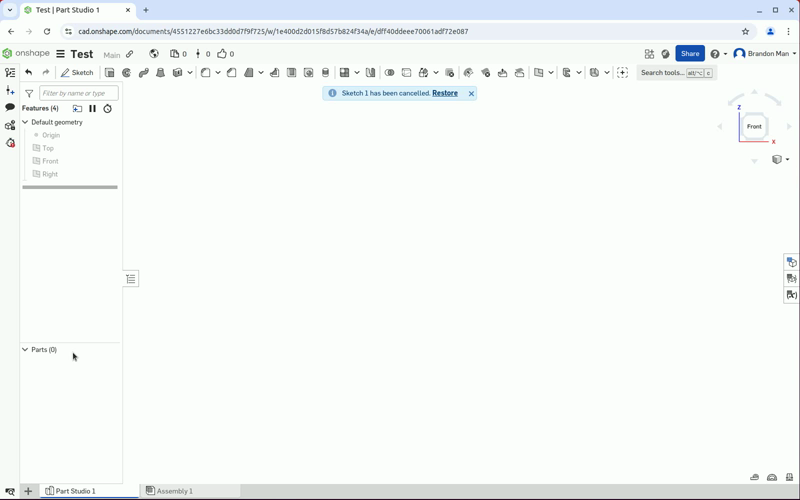
key_up(shift)
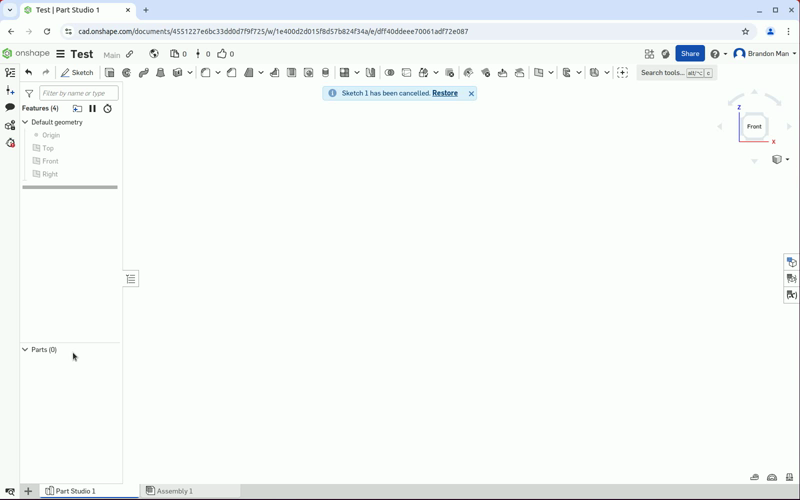
mouse_move(73, 352)
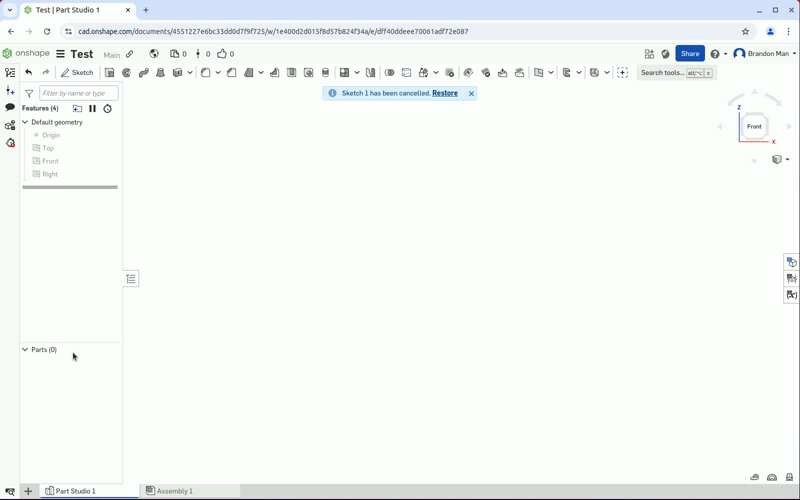
key(shift+y)
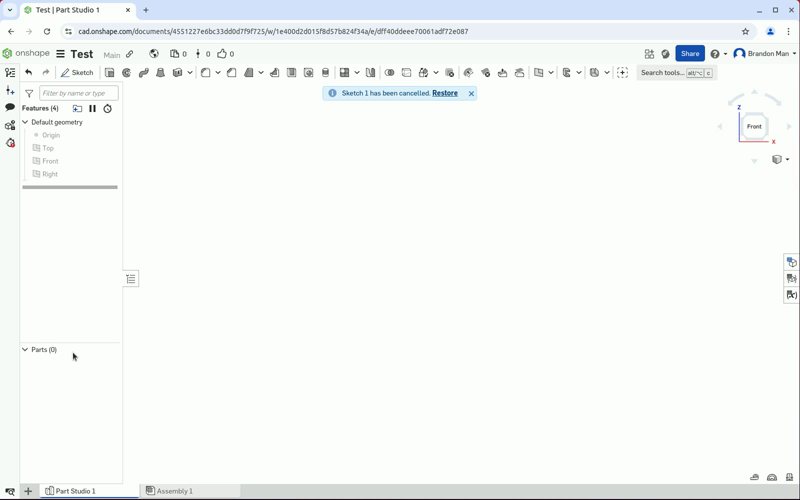
key(shift+s)
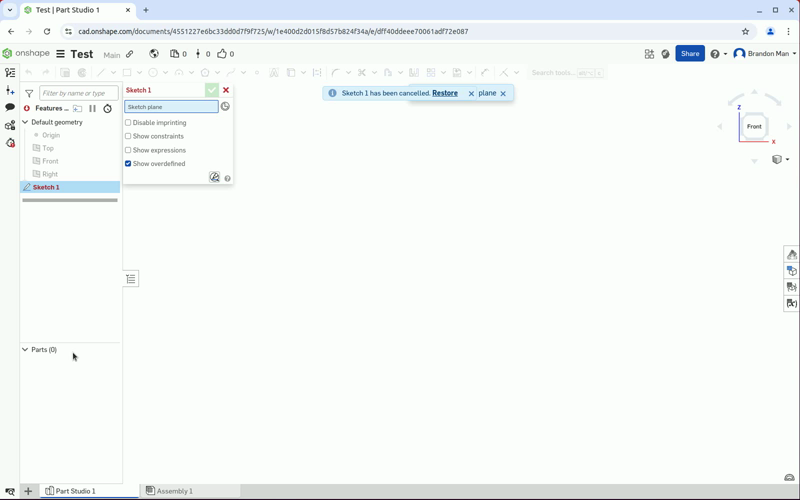
mouse_move(73, 163)
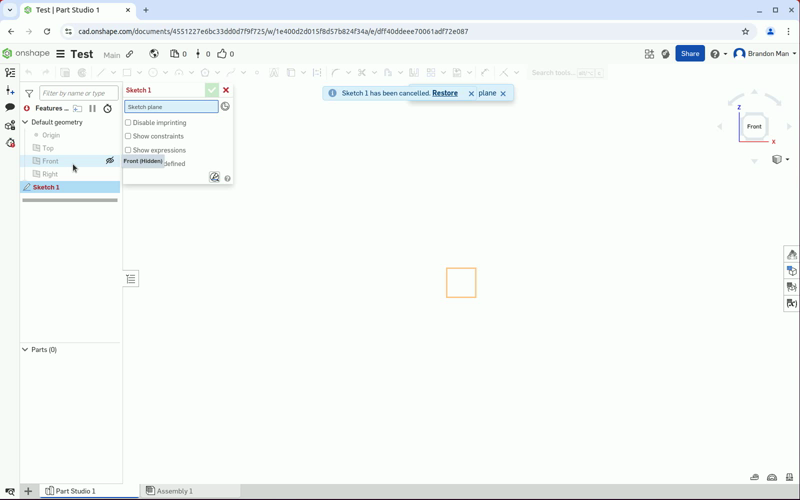
click(73, 163)
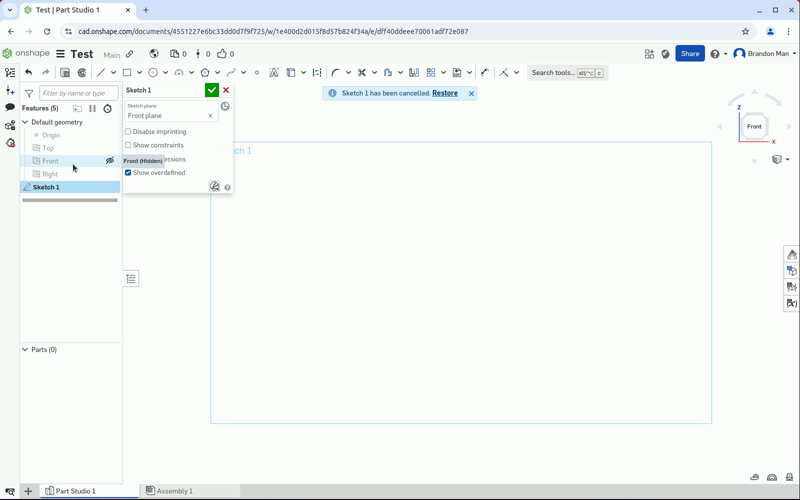
mouse_move(73, 352)
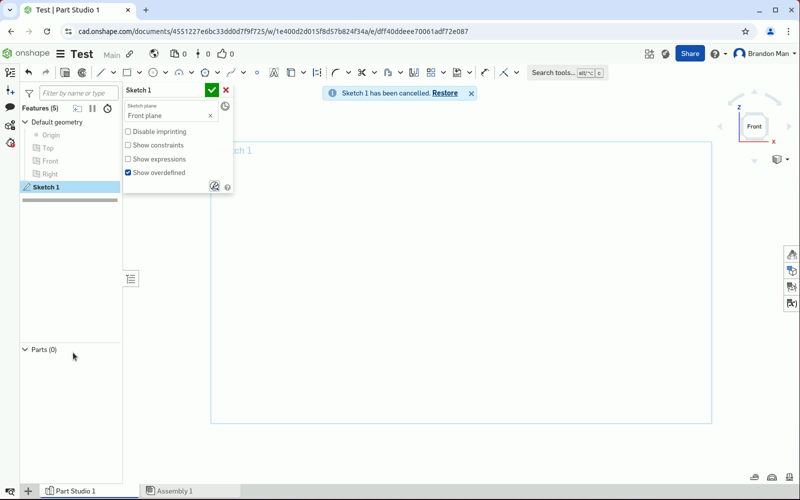
key(y)
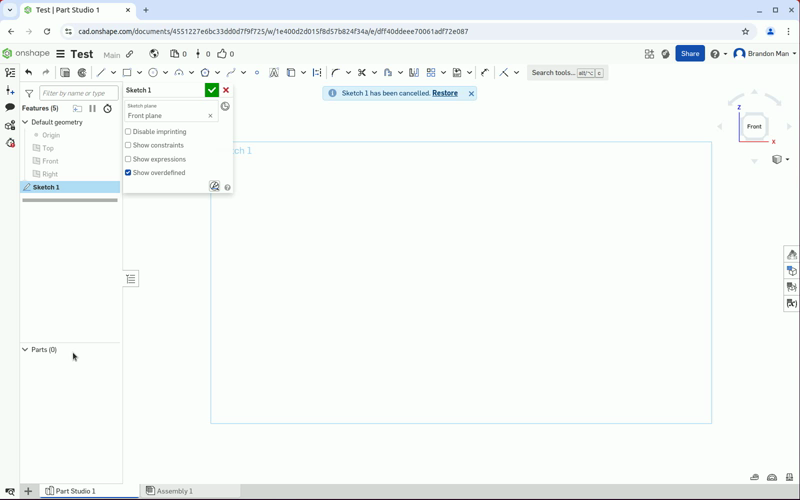
key(l)
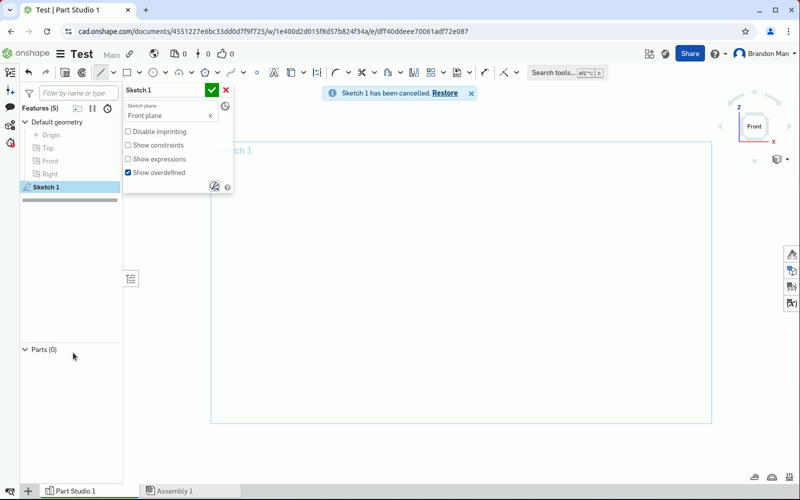
key_down(shift)
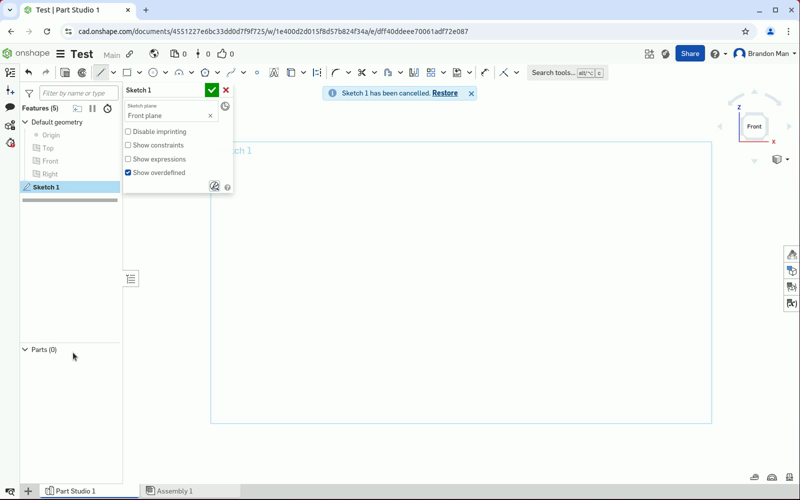
mouse_move(404, 282)
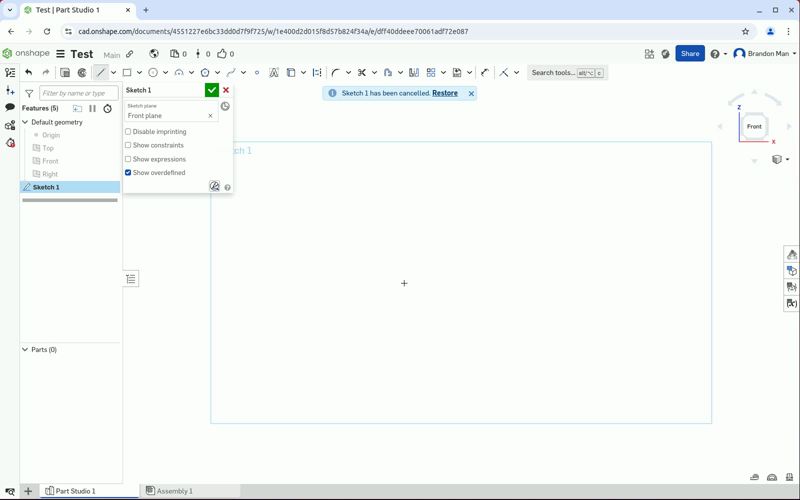
click(404, 282)
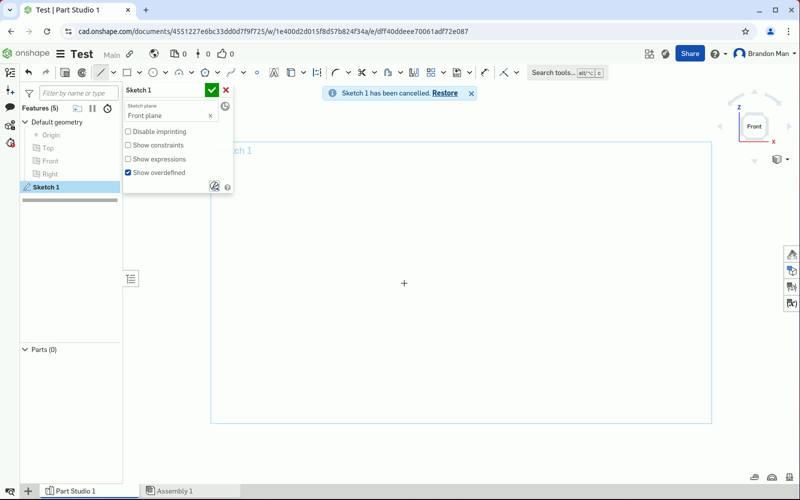
key_up(shift)
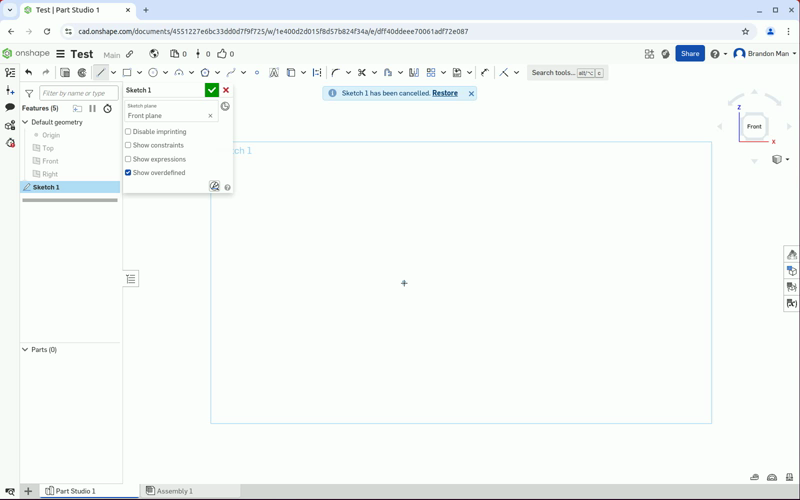
key_down(shift)
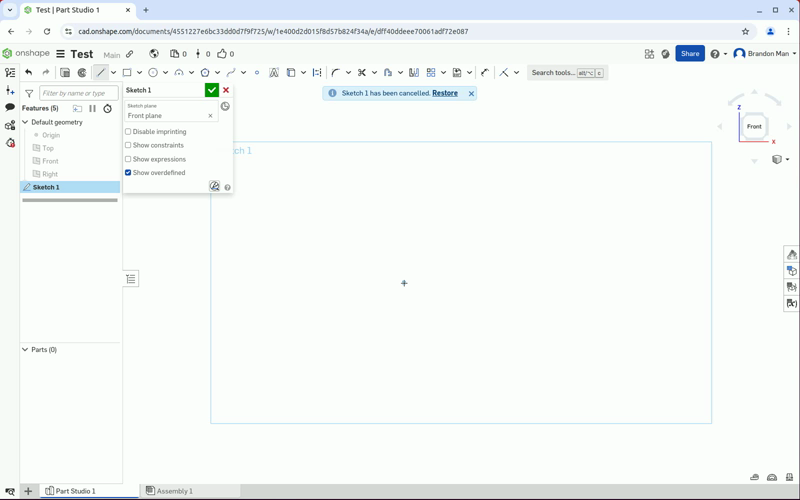
mouse_move(434, 282)
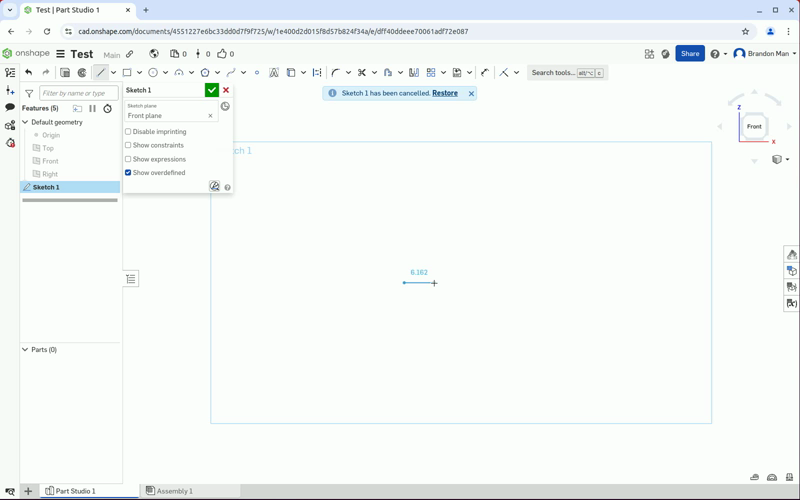
mouse_move(461, 282)
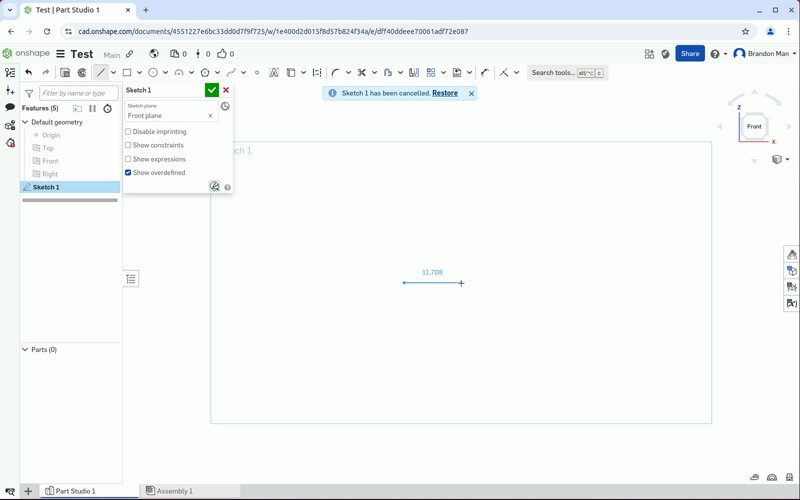
click(461, 282)
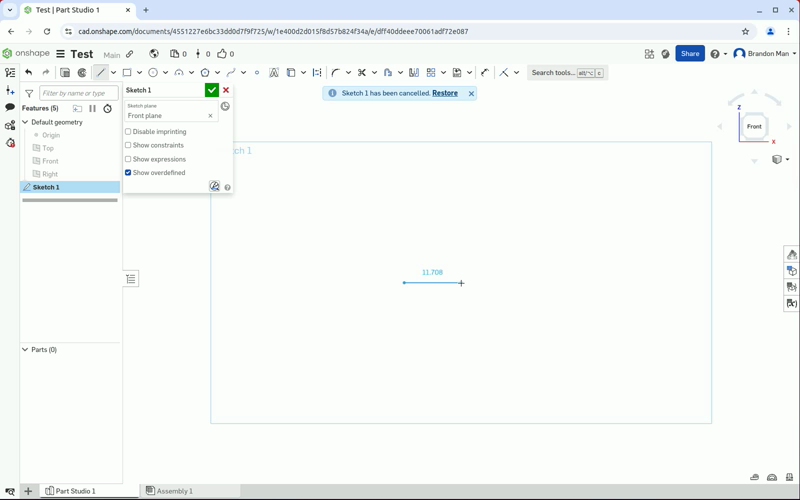
key_up(shift)
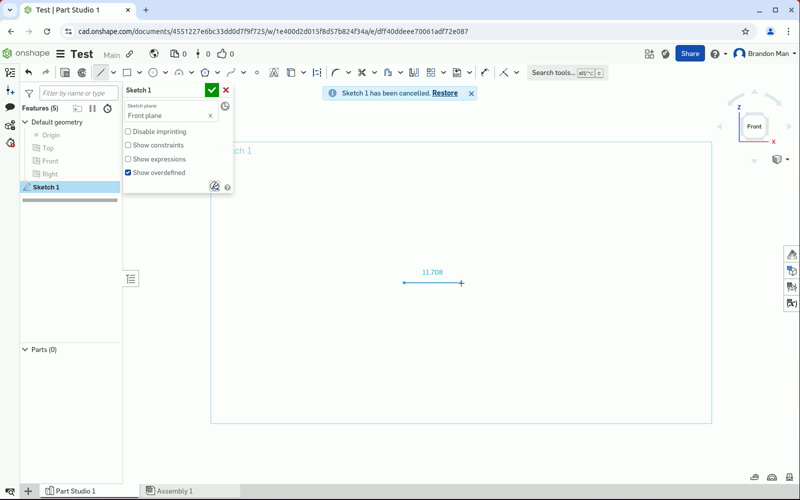
key_down(shift)
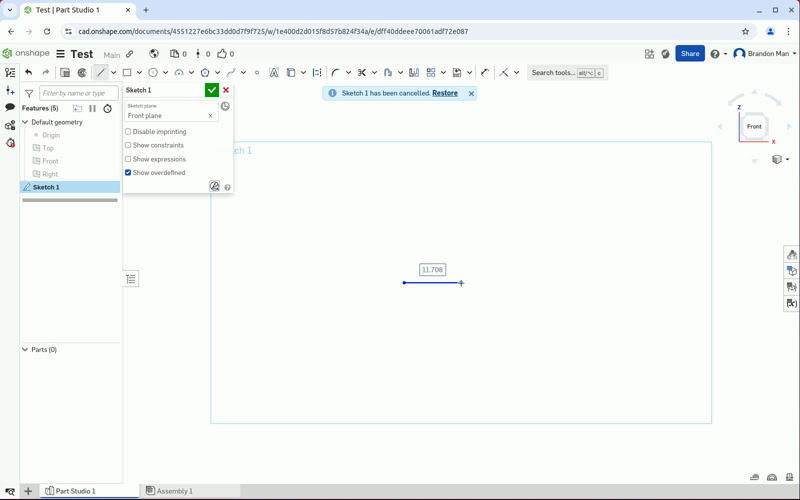
mouse_move(461, 170)
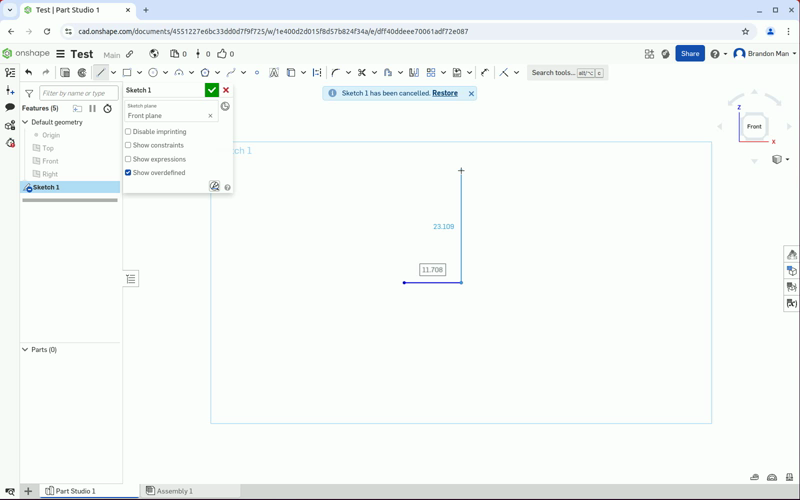
click(461, 170)
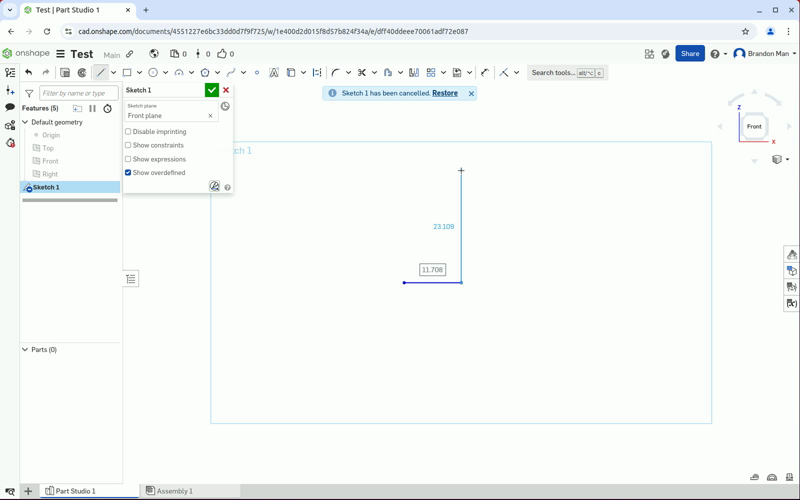
key_up(shift)
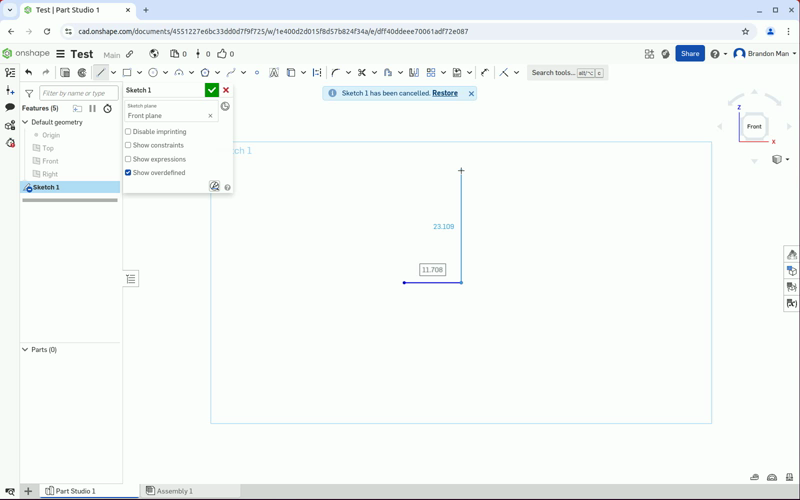
key_down(shift)
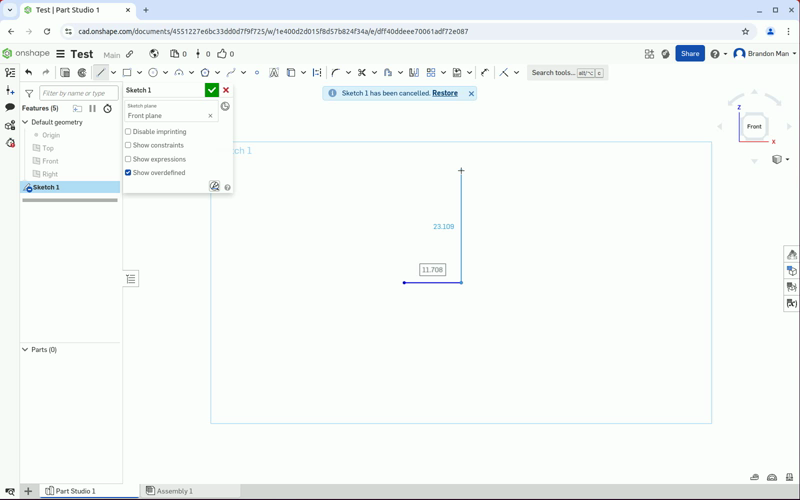
mouse_move(491, 170)
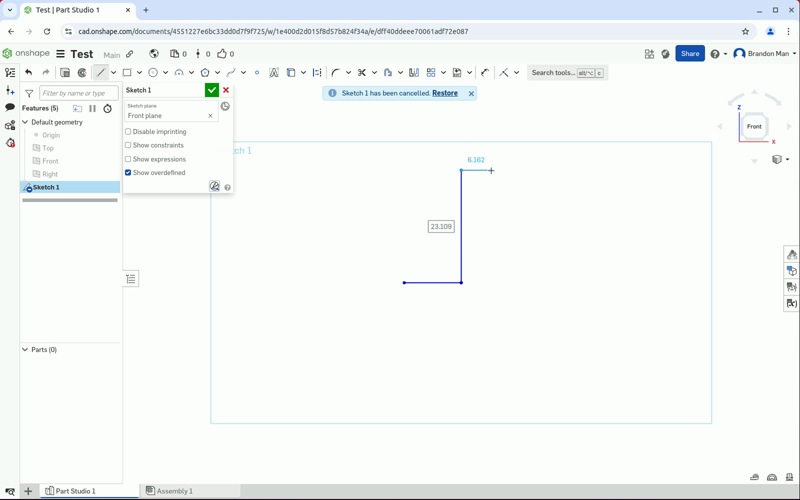
mouse_move(404, 170)
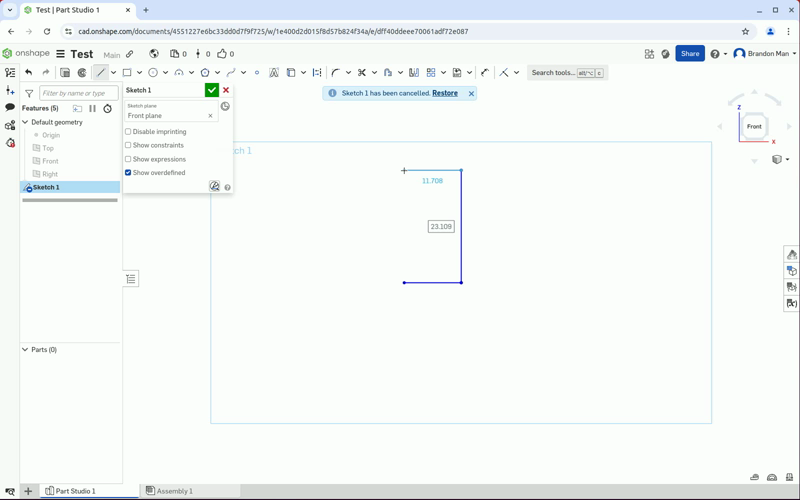
click(404, 170)
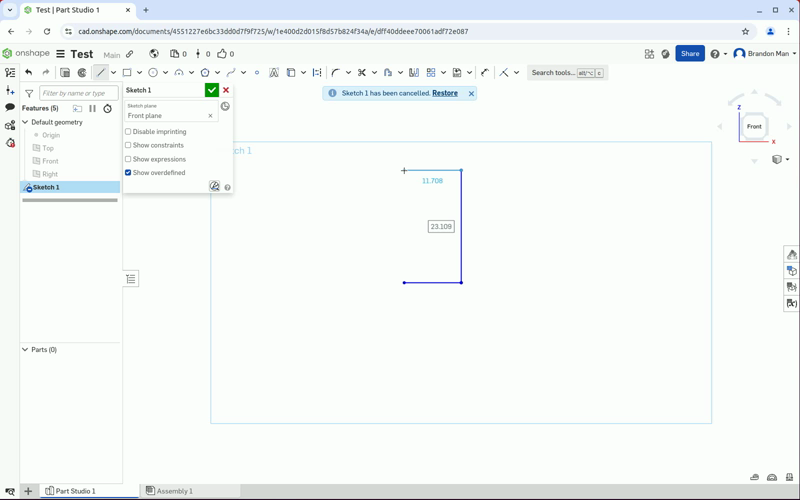
key_up(shift)
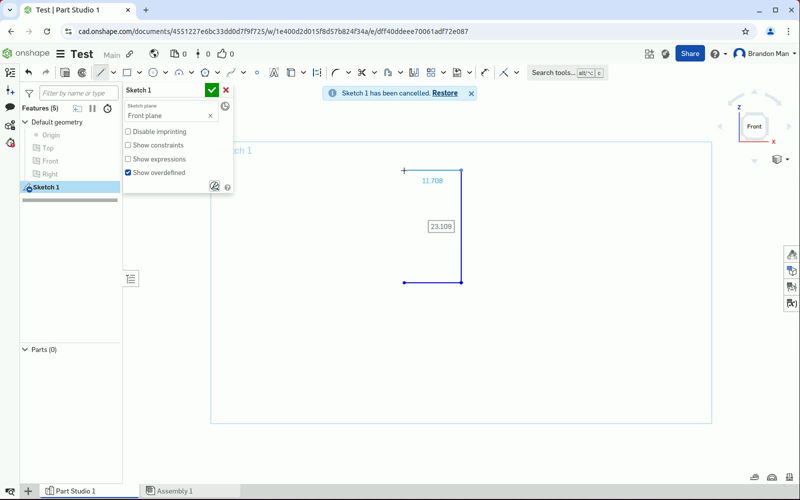
key_down(shift)
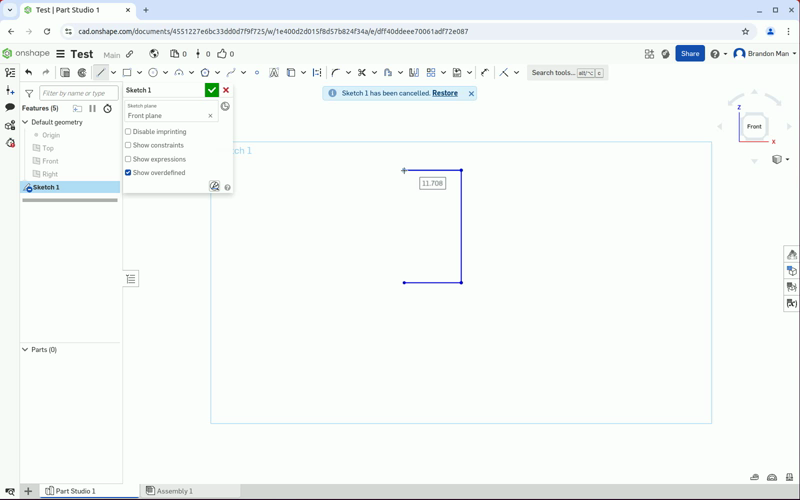
mouse_move(404, 282)
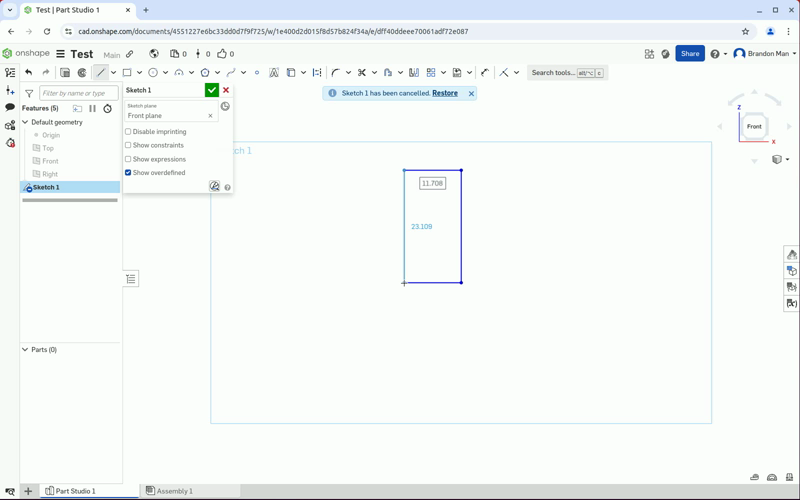
key_up(shift)
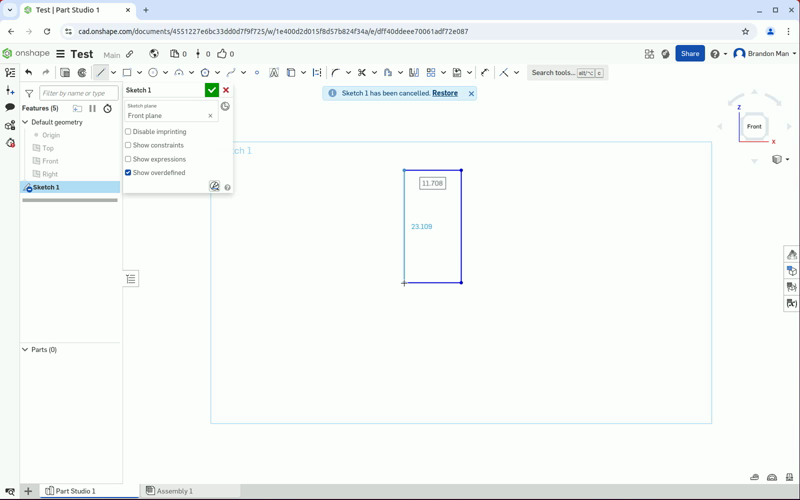
click(404, 282)
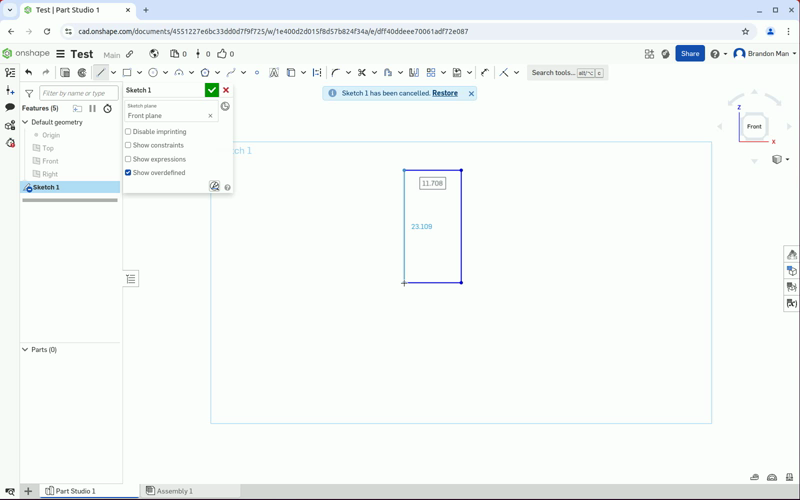
key(esc)
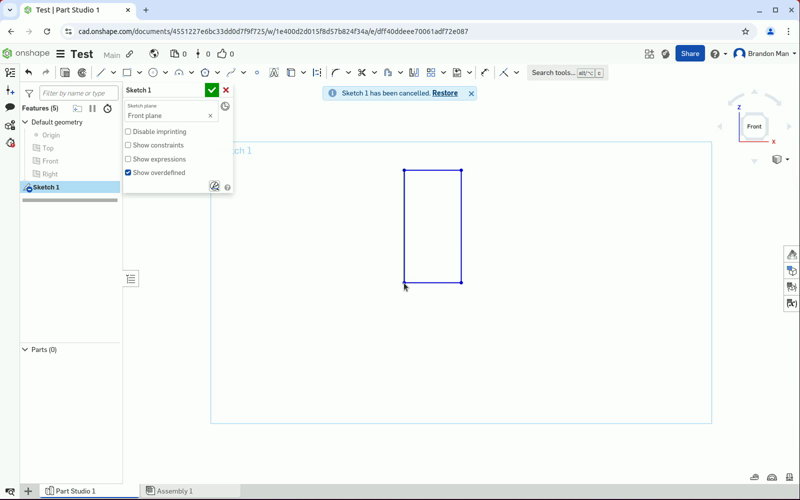
mouse_move(411, 262)
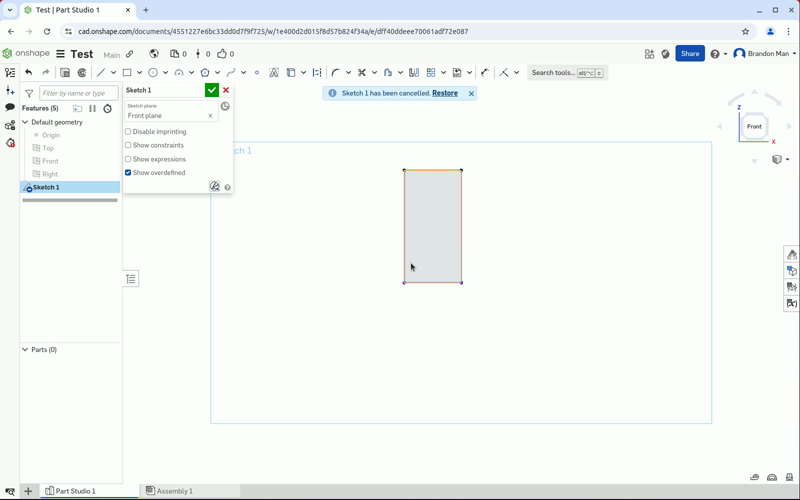
click(411, 262)
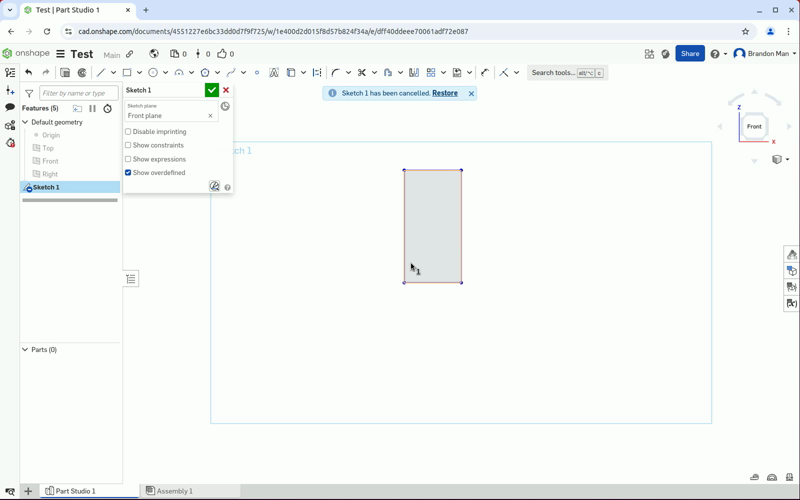
mouse_move(73, 352)
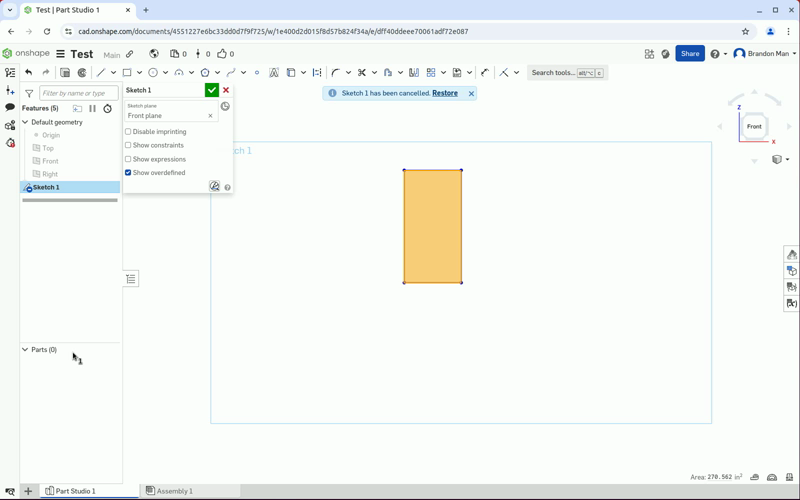
key(shift+y)
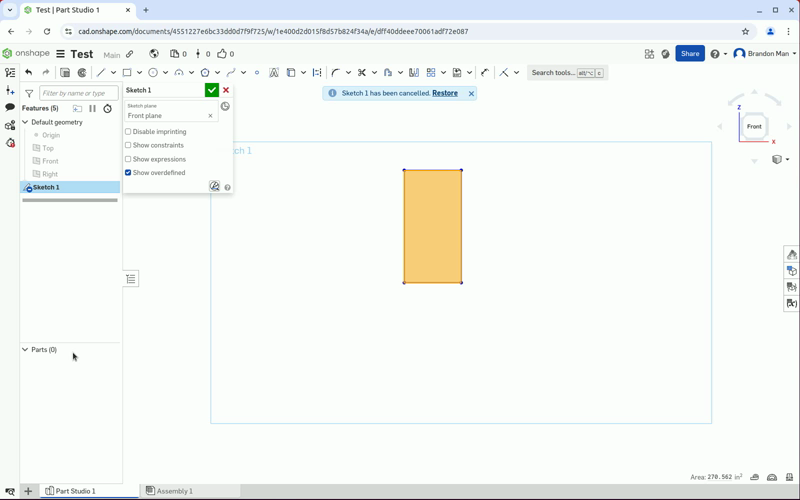
key(shift+e)
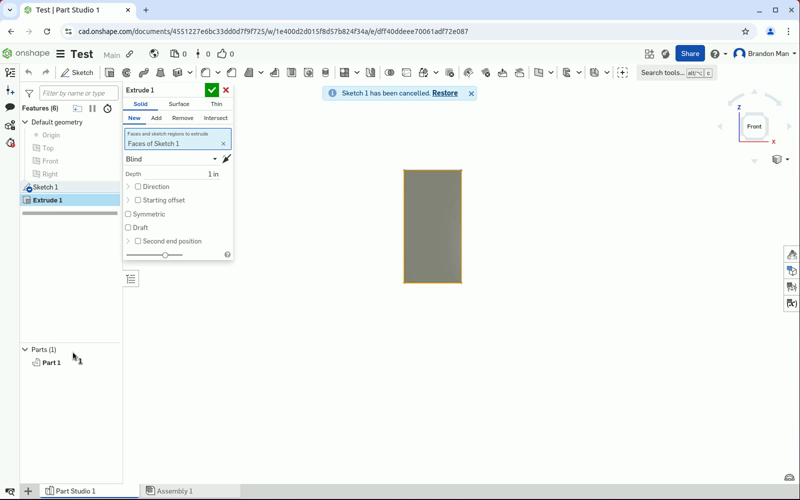
mouse_move(143, 106)
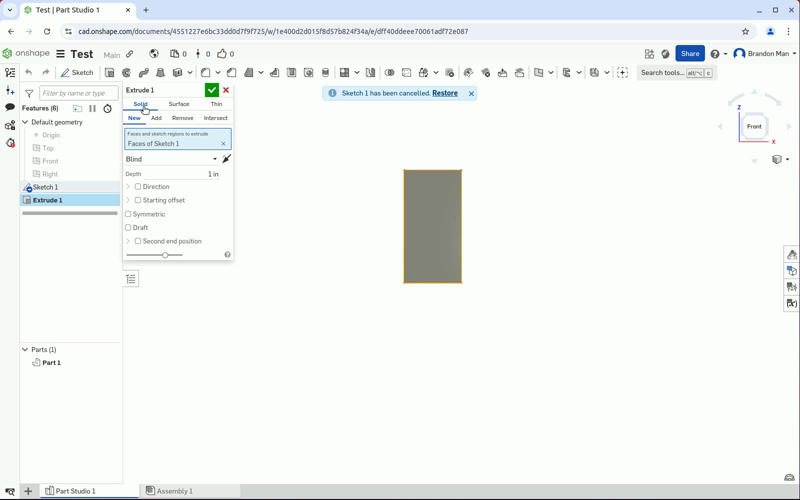
click(143, 106)
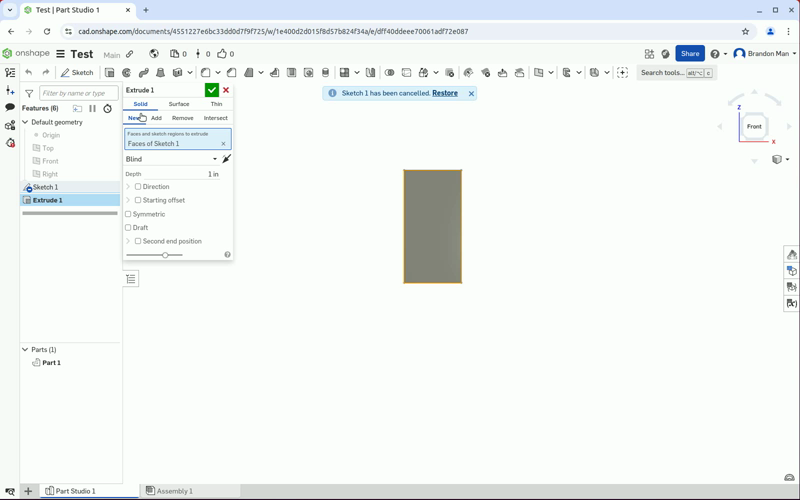
mouse_move(137, 120)
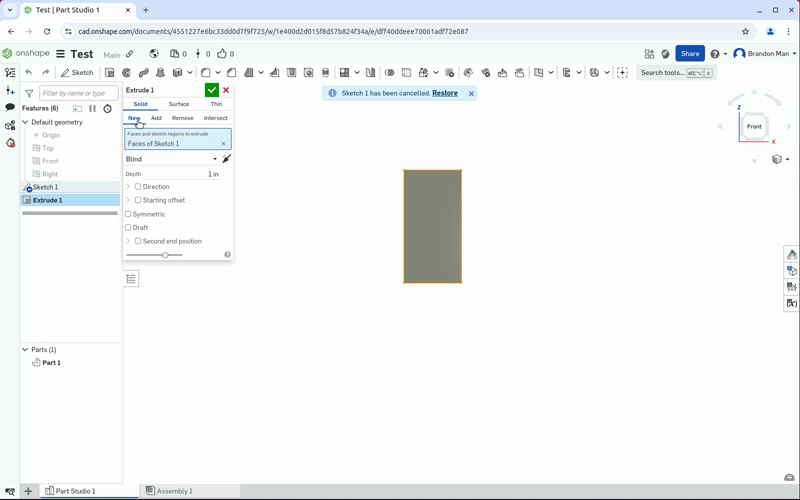
click(137, 120)
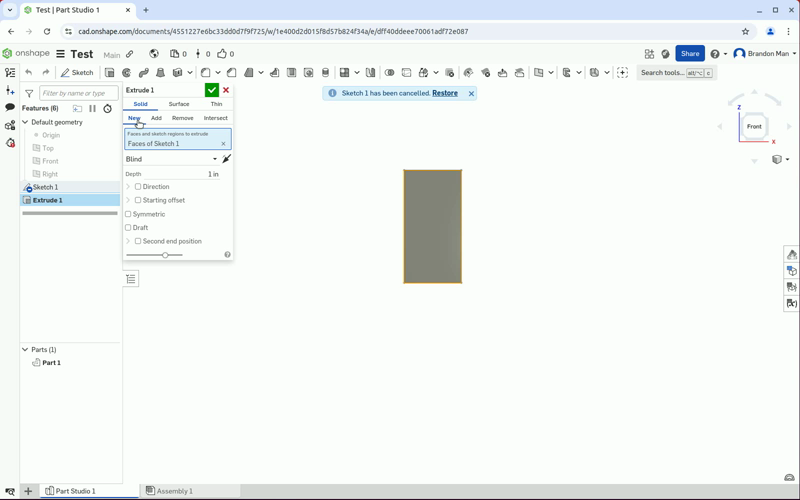
key(tab, 4)
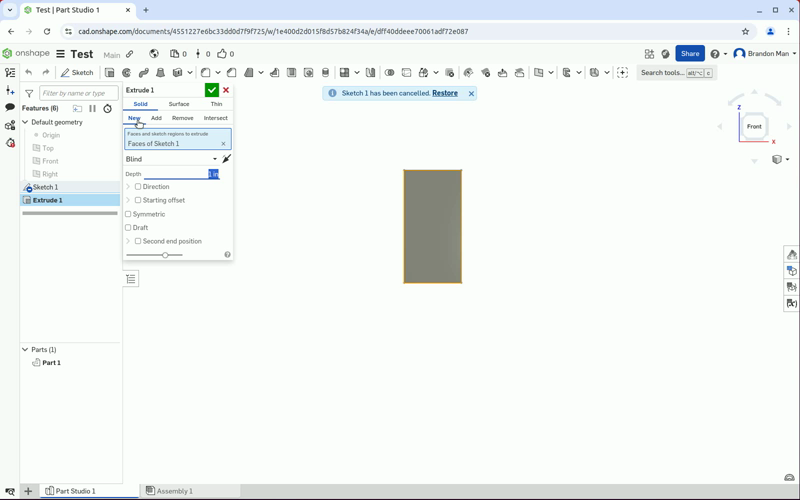
text(-23.108)
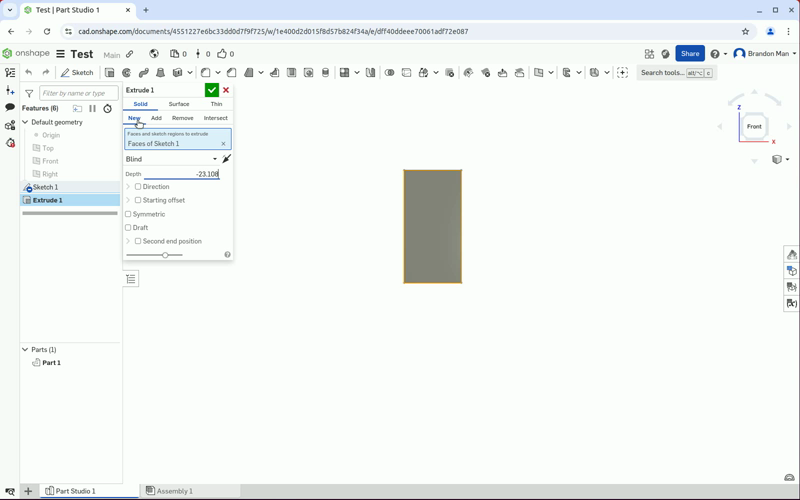
key(tab, 3)
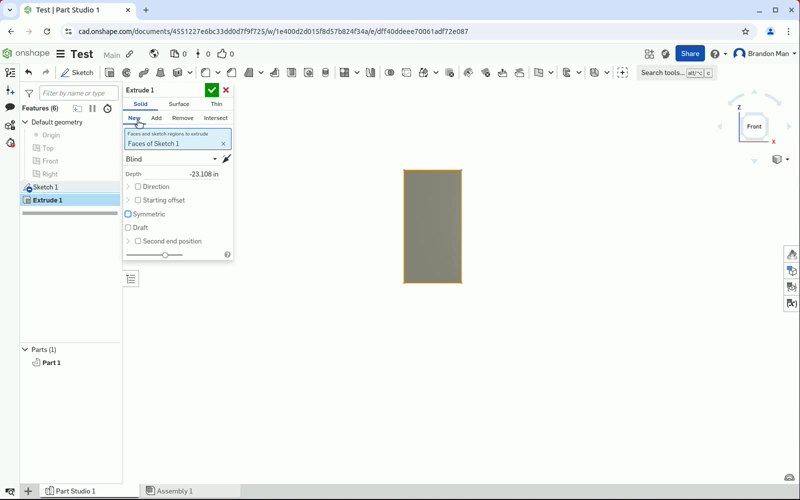
key(space)
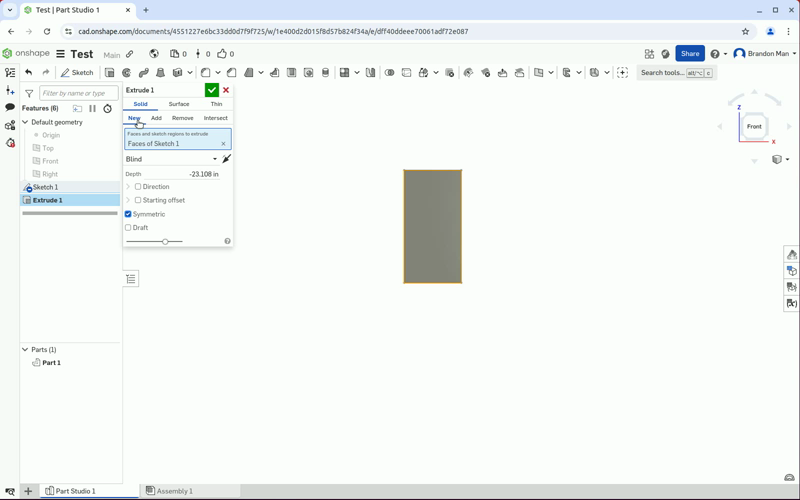
key(enter)
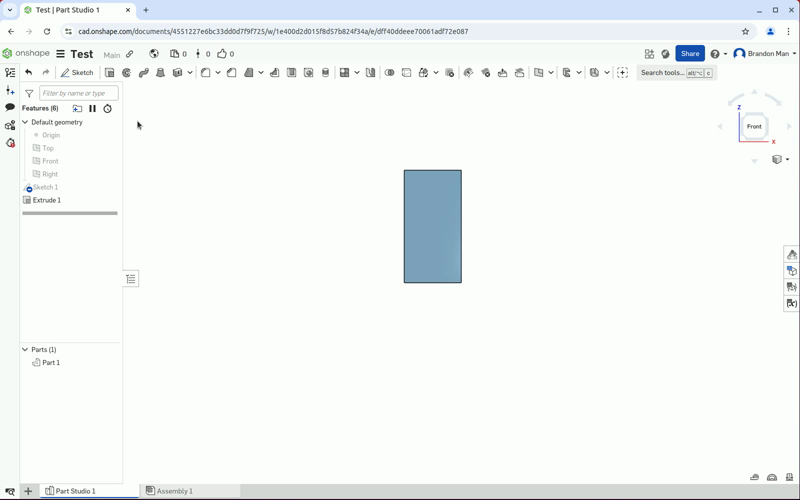
key(shift+h)
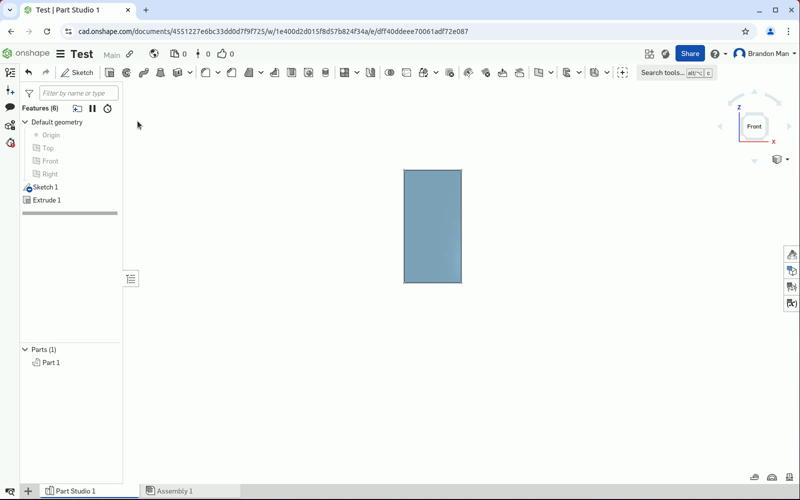
key(shift+h)
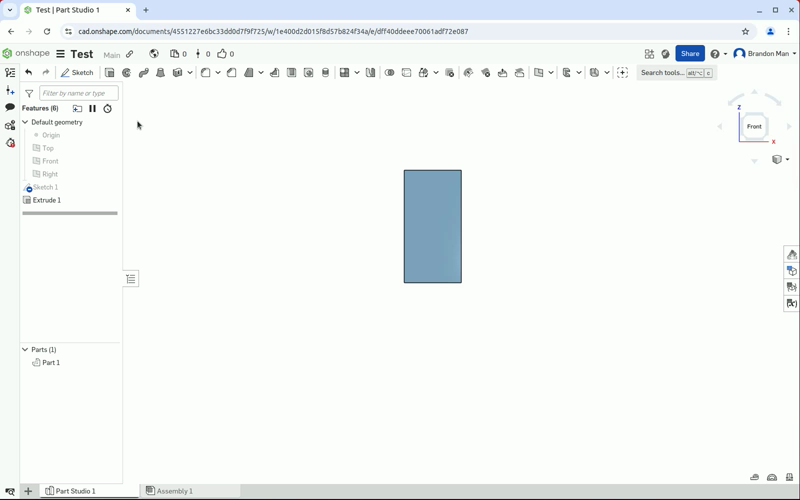
mouse_move(73, 189)
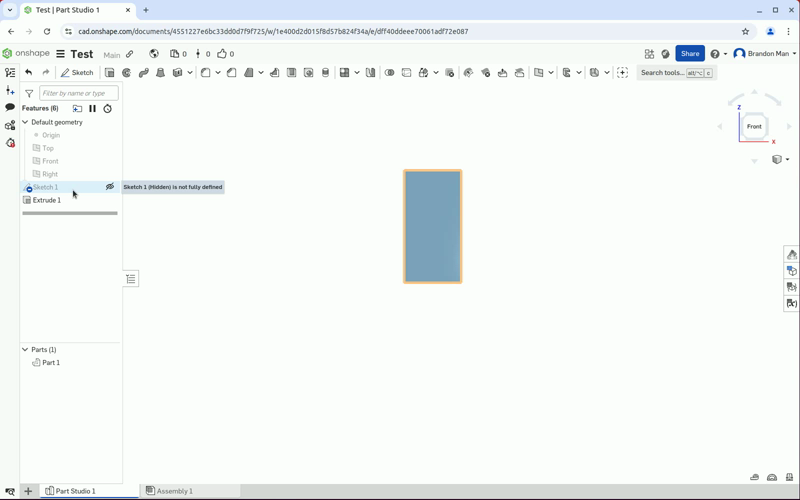
click(73, 189)
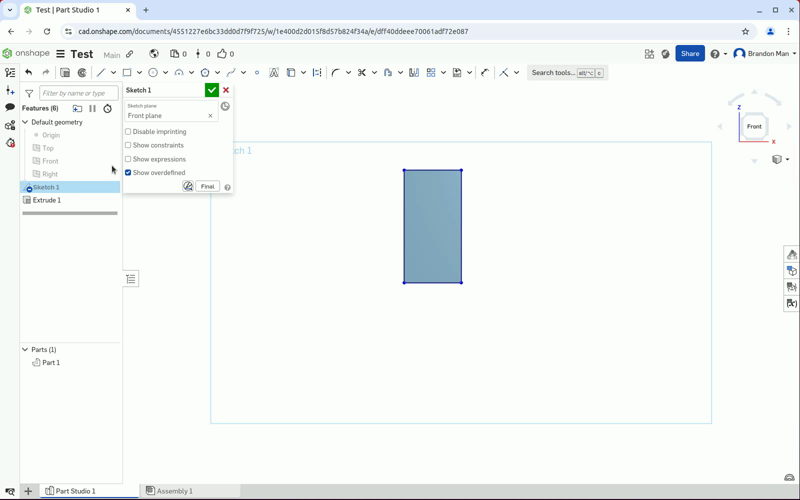
mouse_move(229, 92)
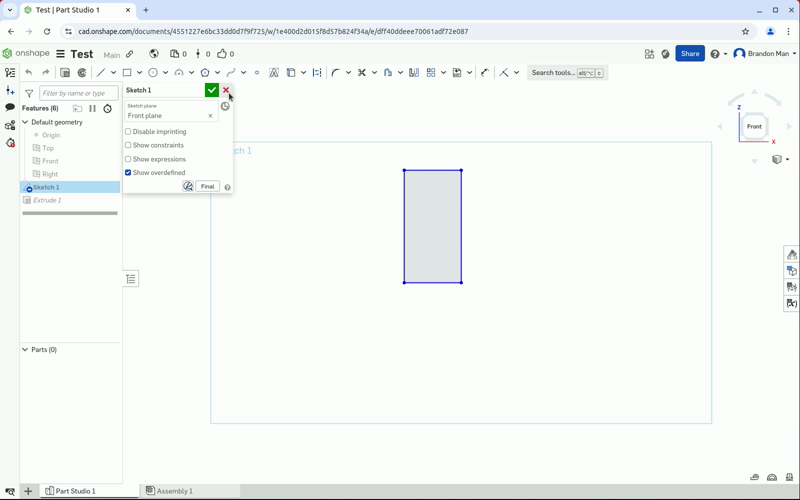
click(229, 92)
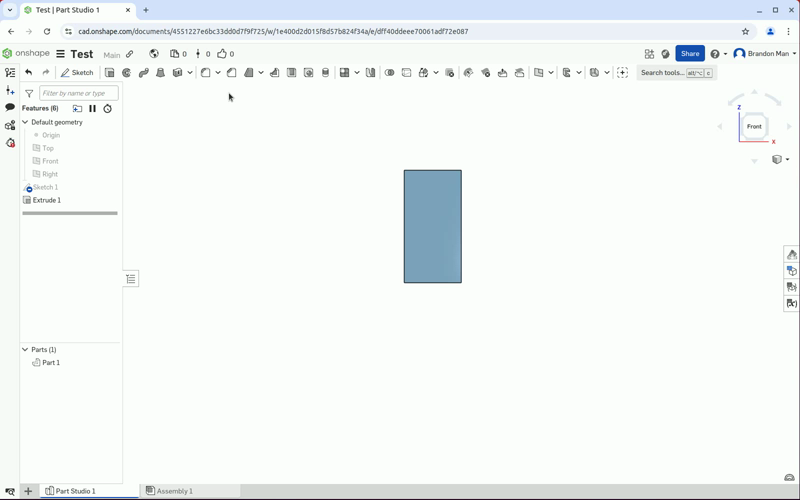
mouse_move(73, 352)
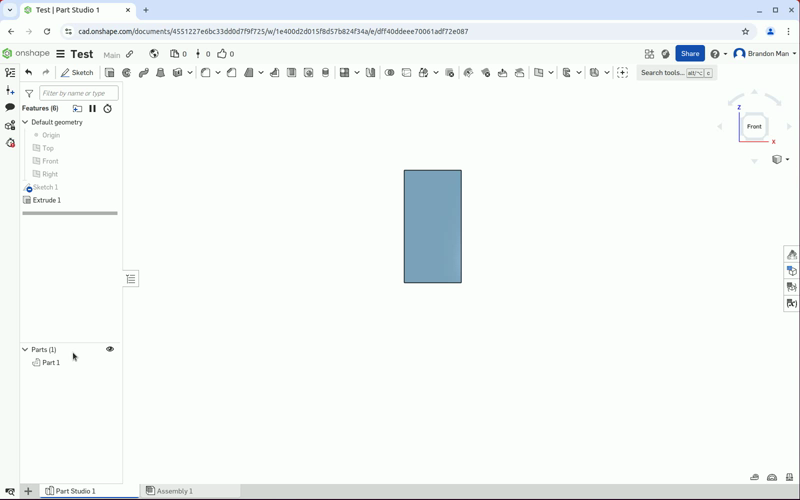
key(y)
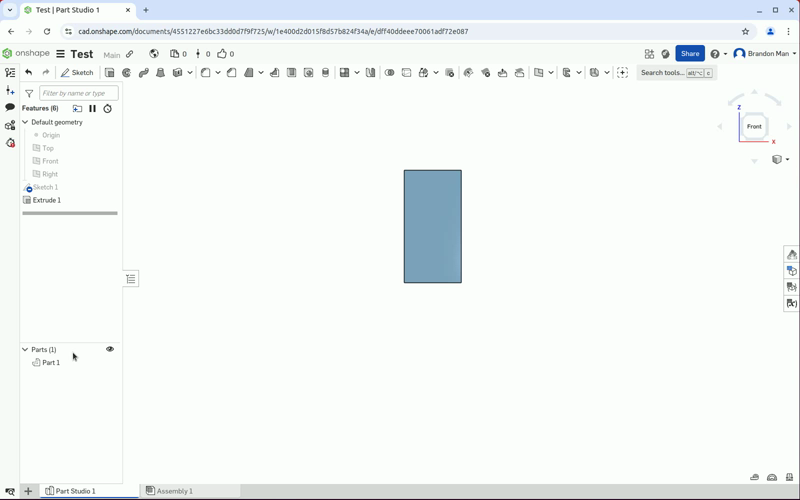
key(shift+p)
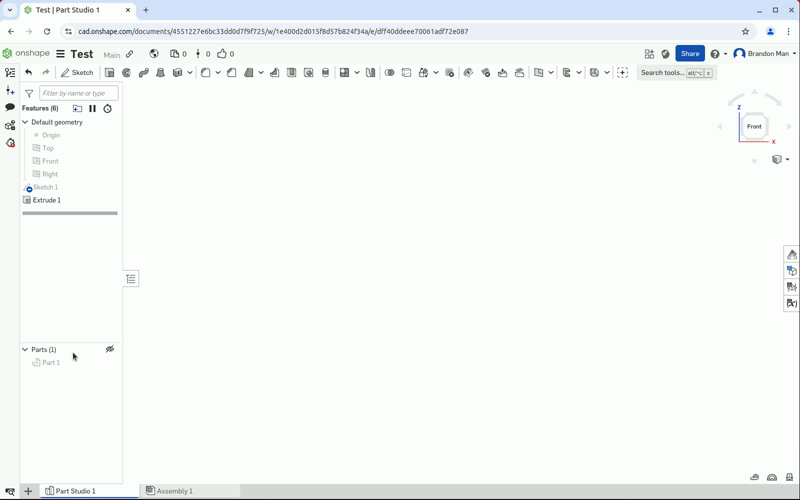
key(space)
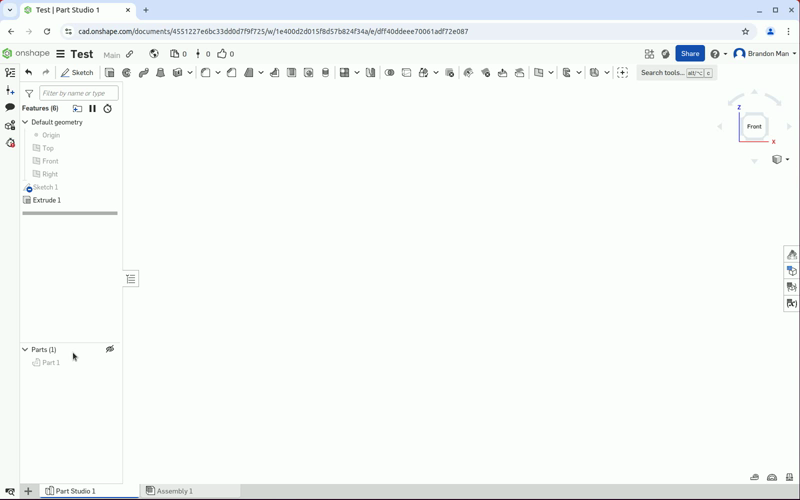
key_down(shift)
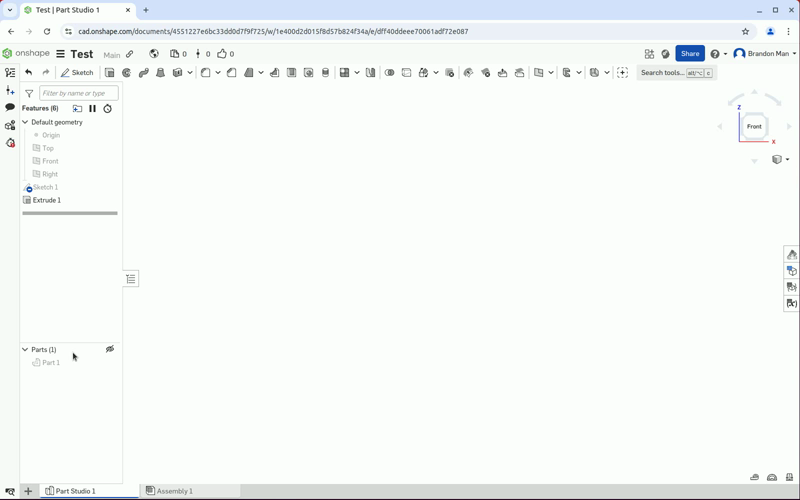
key(left)
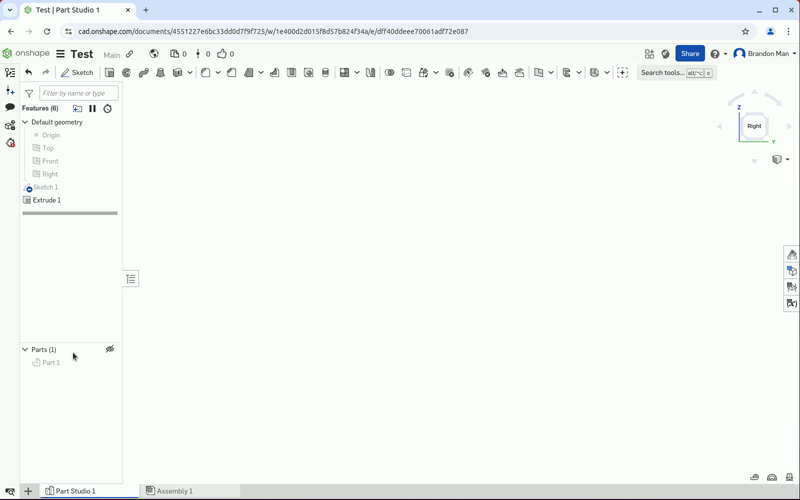
key_up(shift)
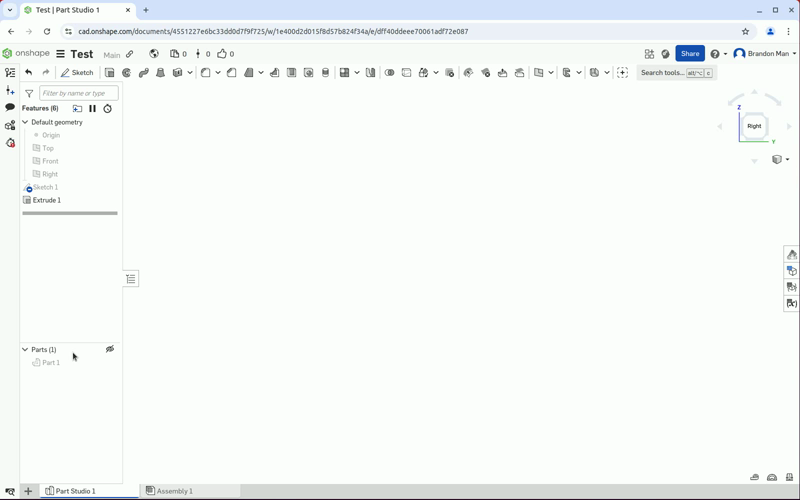
mouse_move(73, 352)
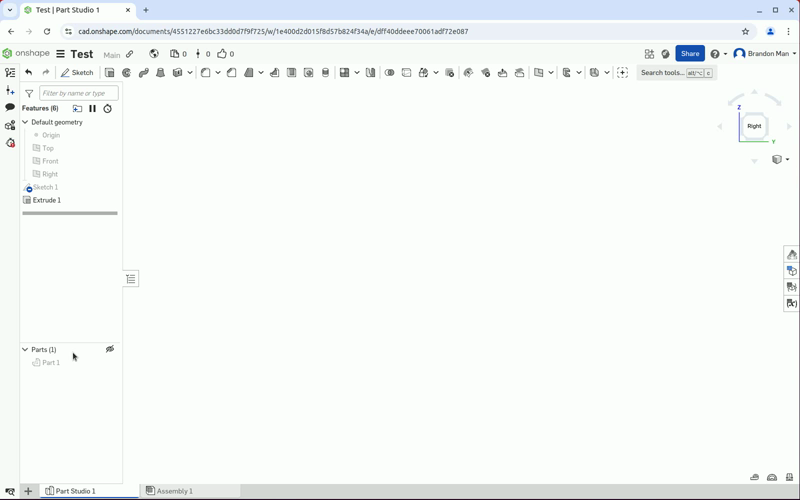
key(shift+y)
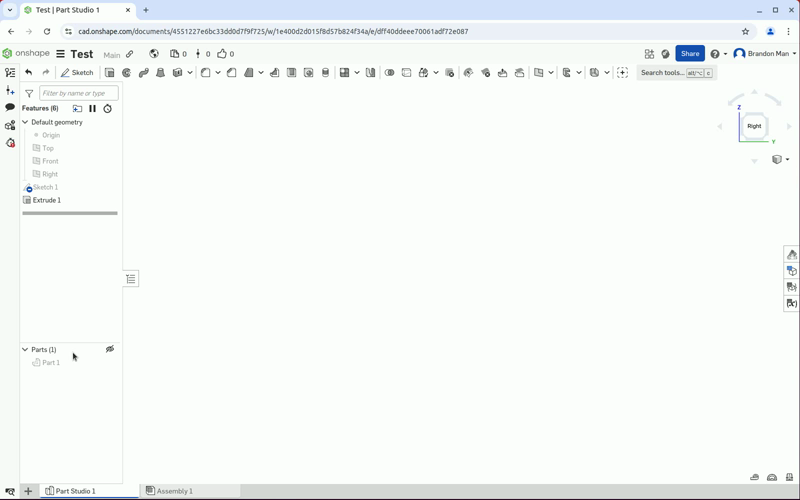
key(shift+s)
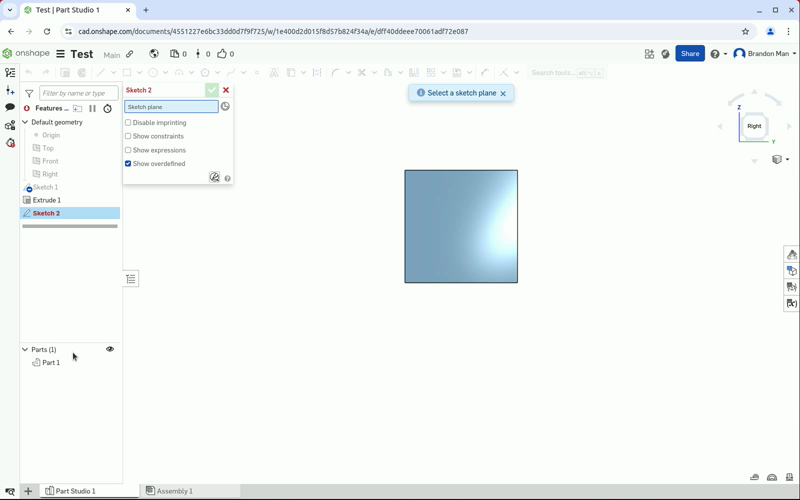
mouse_move(73, 176)
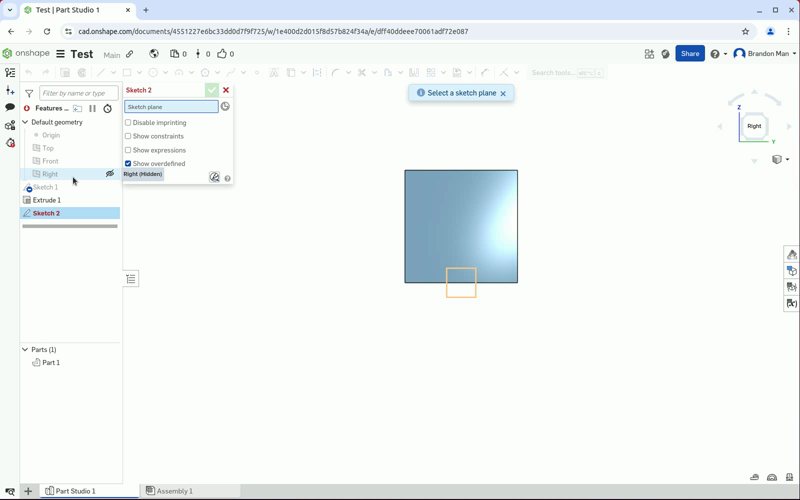
click(73, 176)
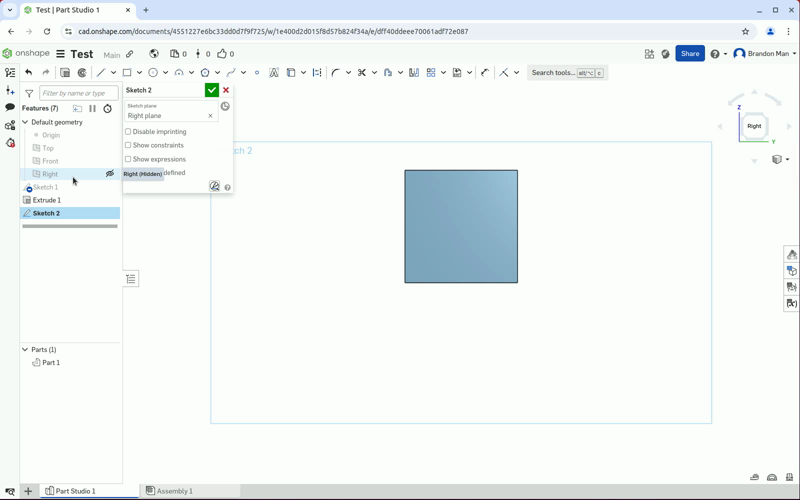
mouse_move(73, 352)
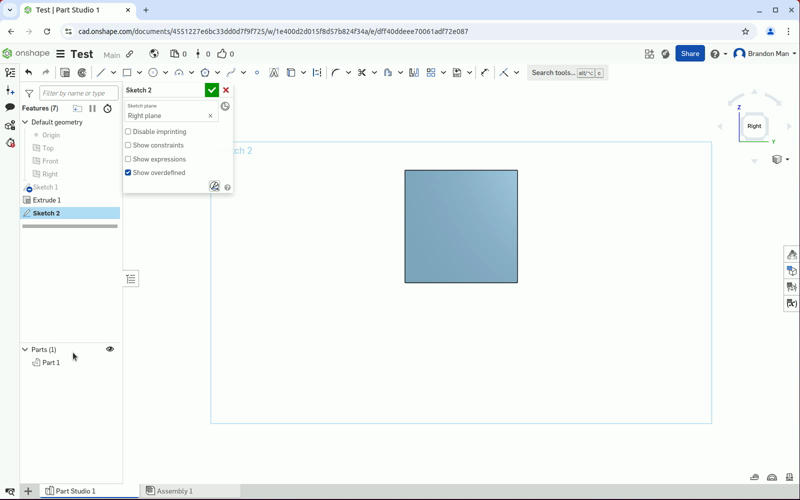
key(y)
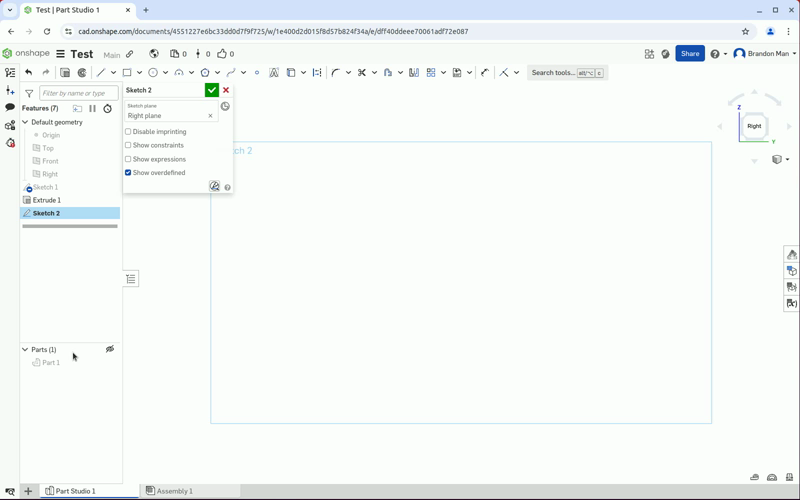
key(l)
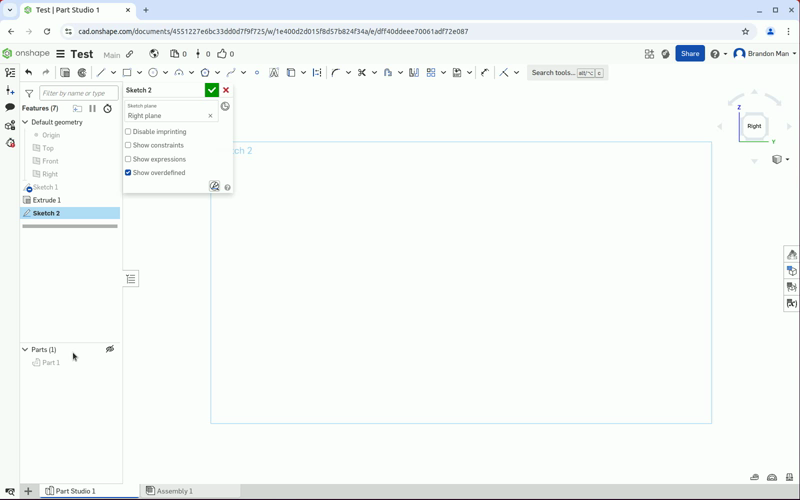
key_down(shift)
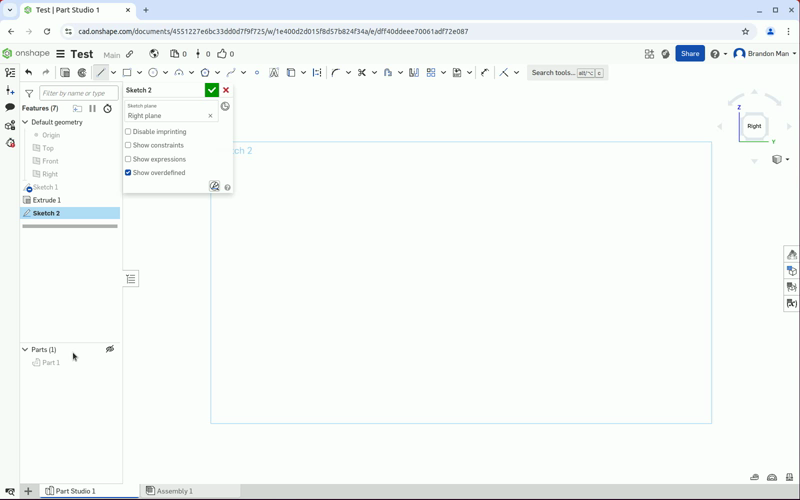
mouse_move(404, 254)
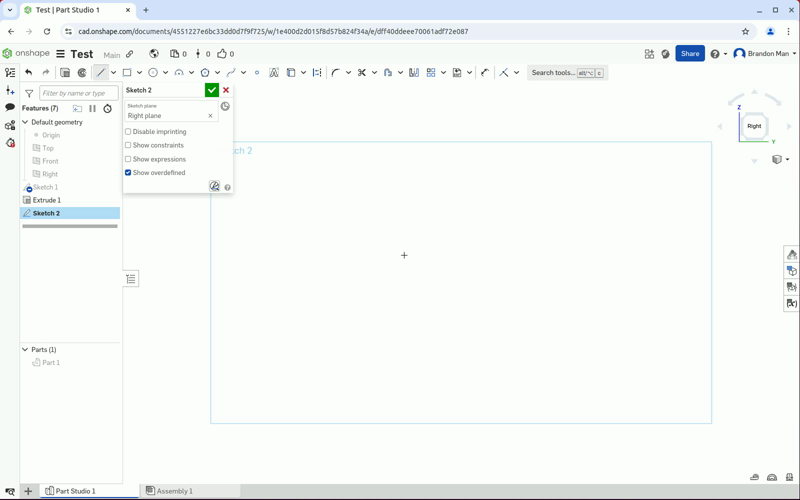
click(404, 254)
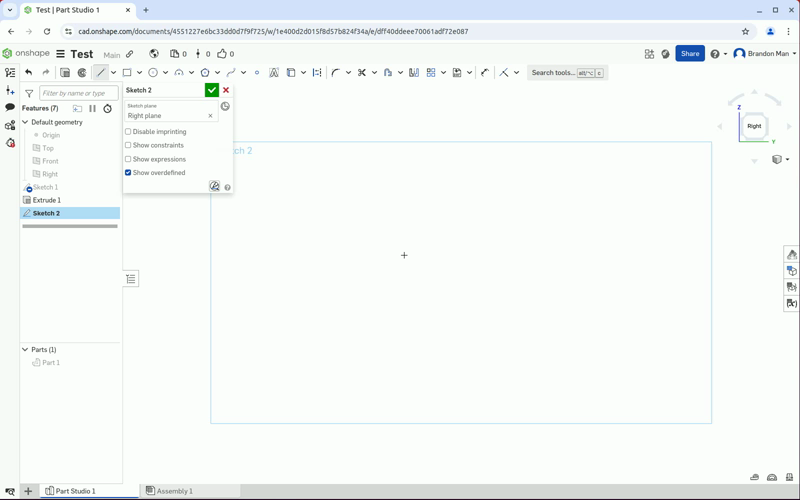
key_up(shift)
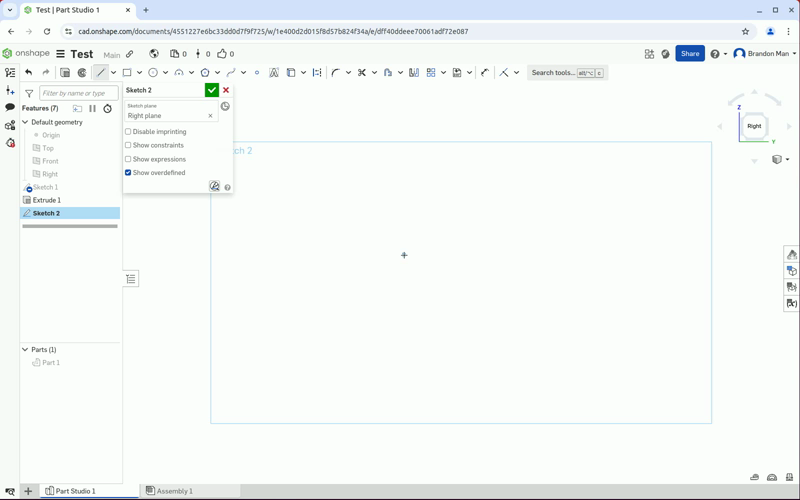
key_down(shift)
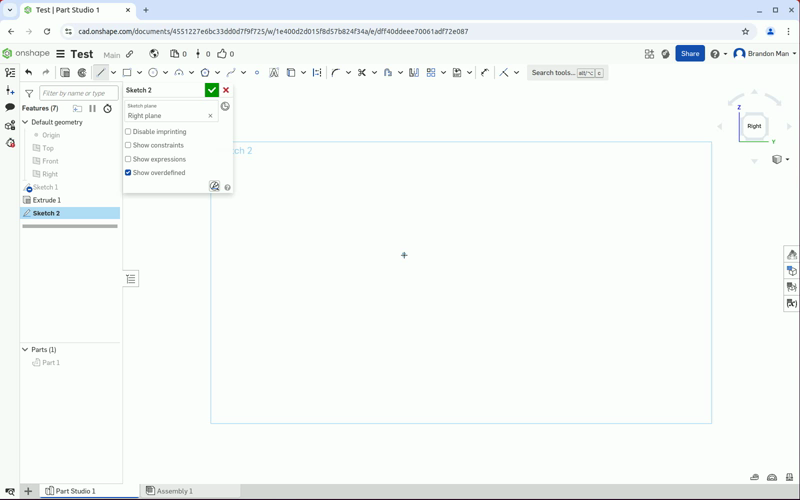
mouse_move(434, 254)
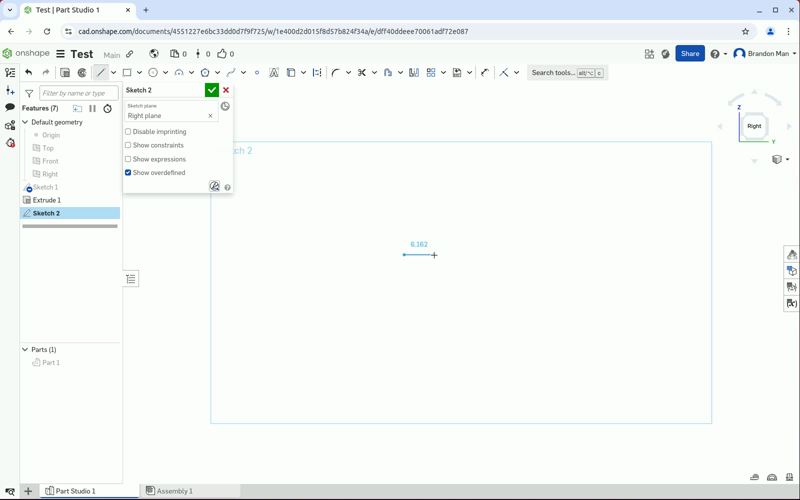
mouse_move(433, 254)
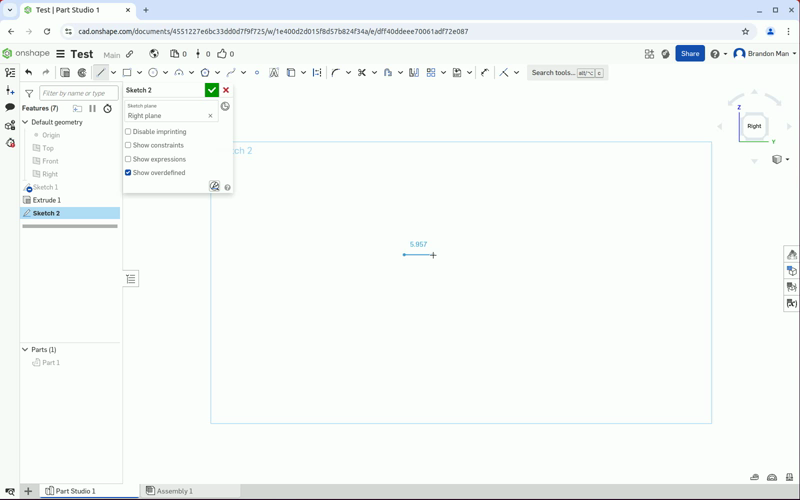
click(433, 254)
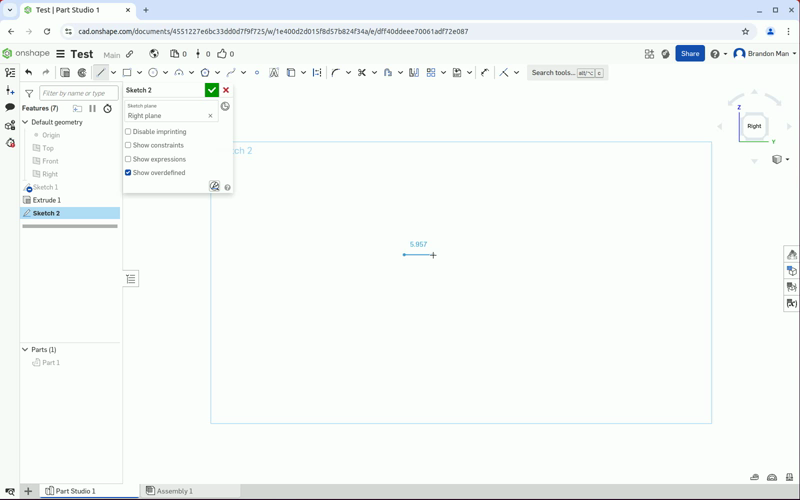
key_up(shift)
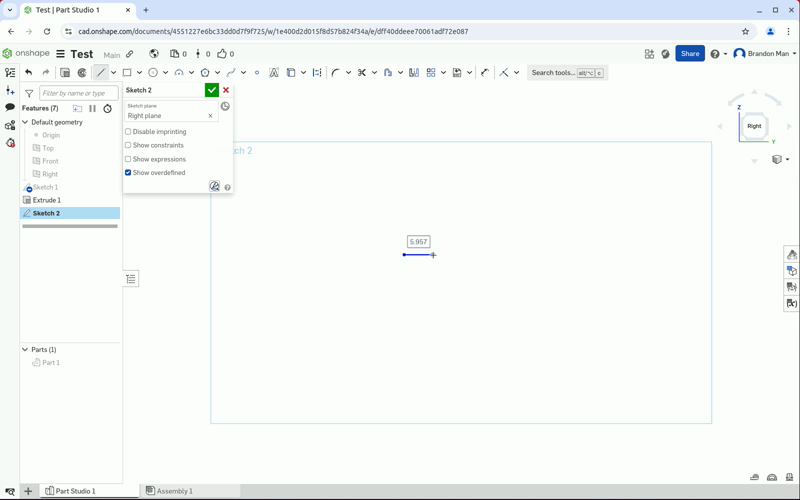
key_down(shift)
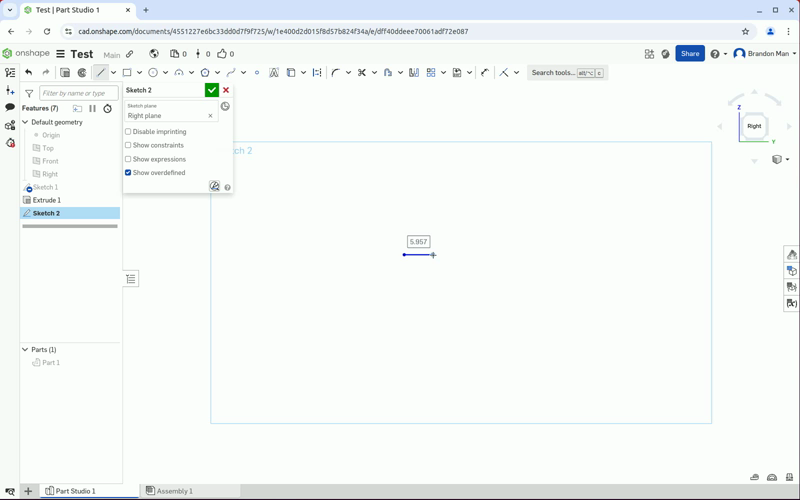
mouse_move(463, 254)
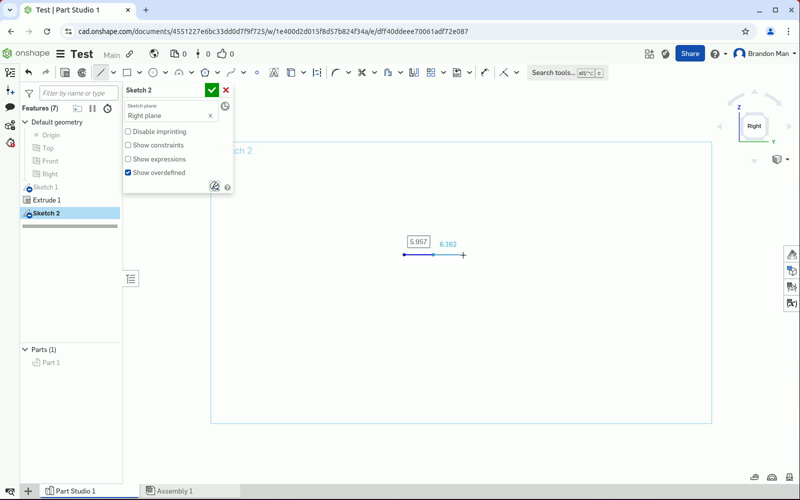
mouse_move(433, 198)
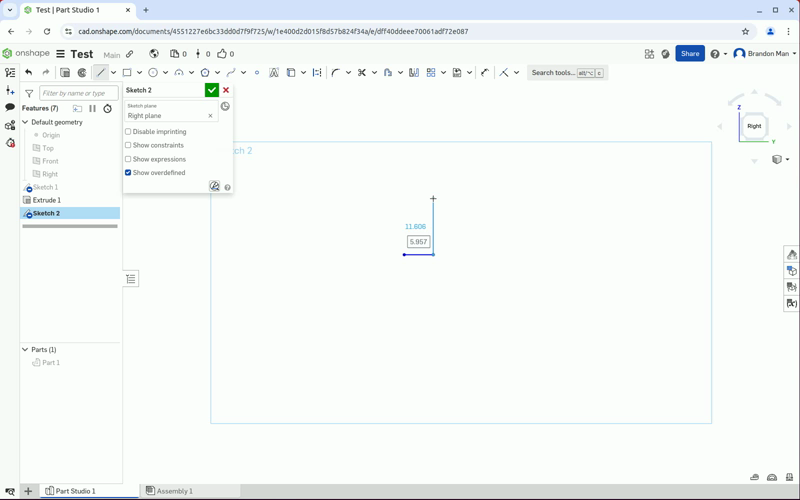
click(433, 198)
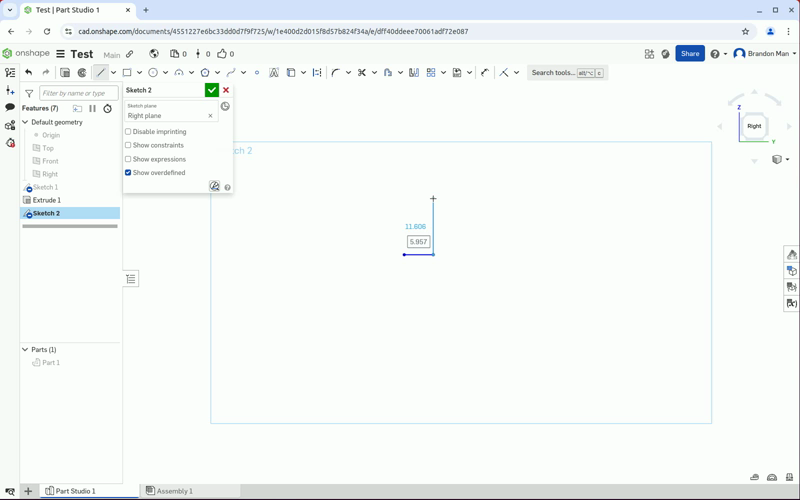
key_up(shift)
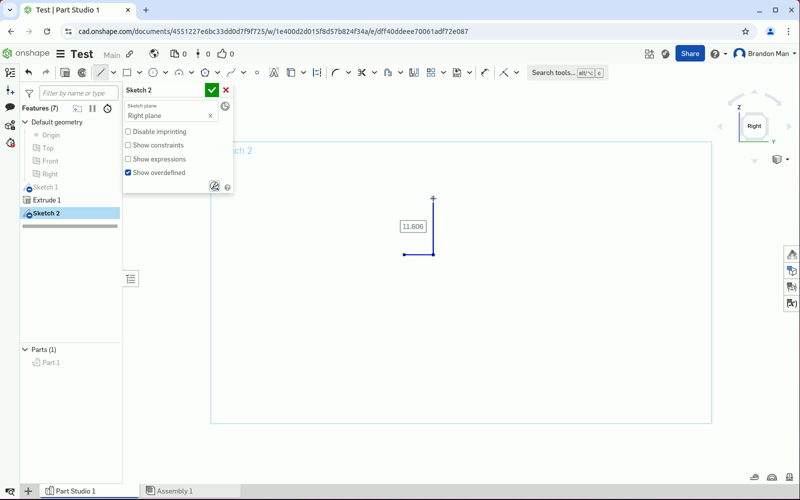
key_down(shift)
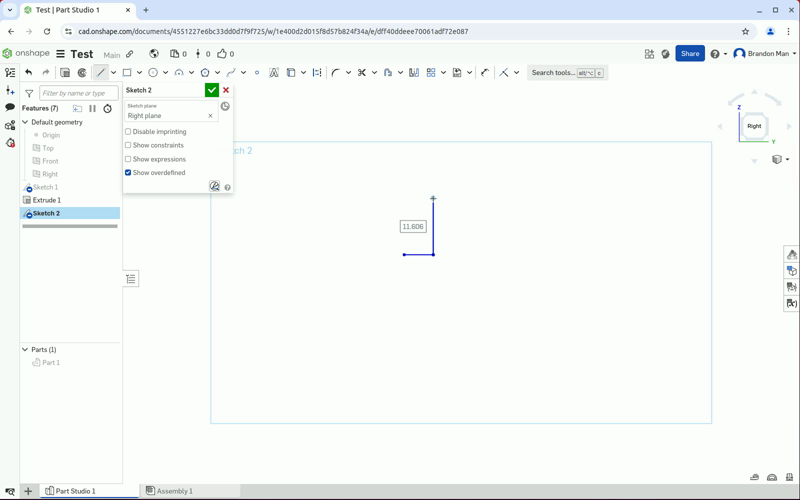
mouse_move(463, 198)
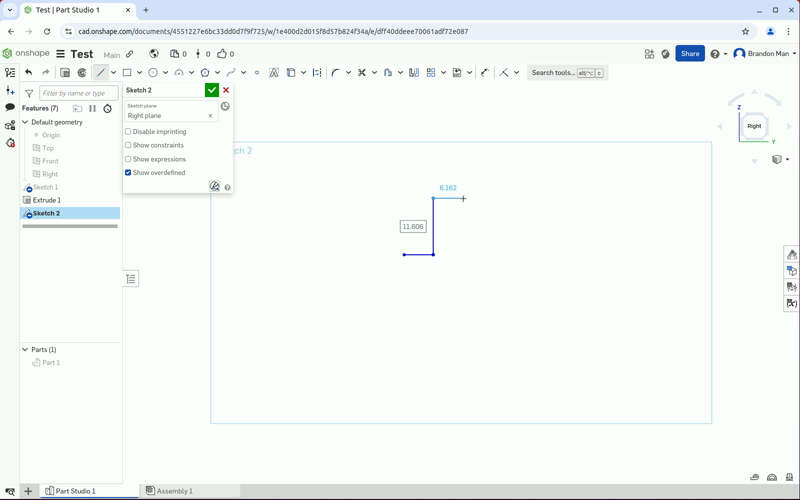
mouse_move(404, 198)
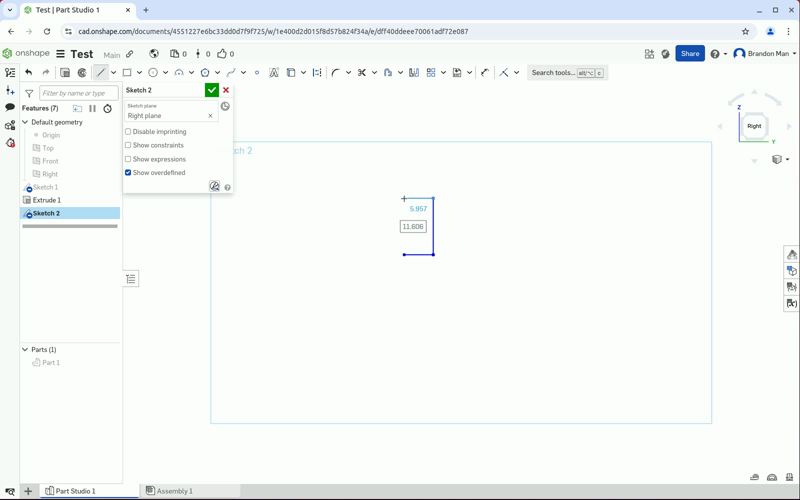
click(404, 198)
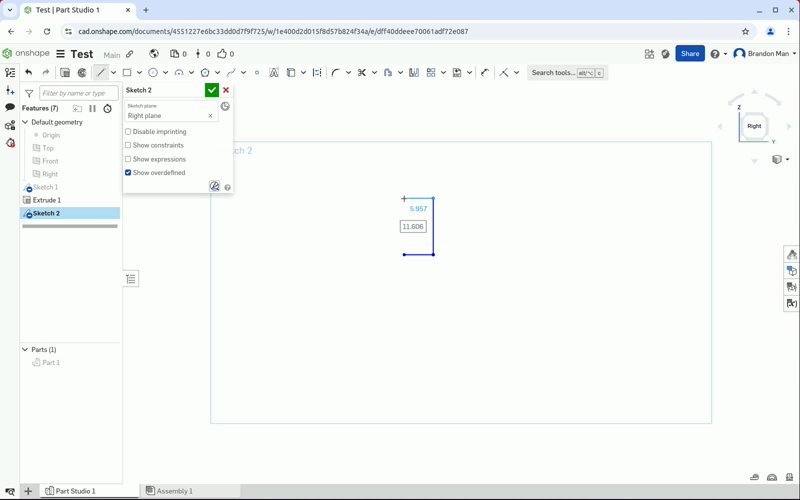
key_up(shift)
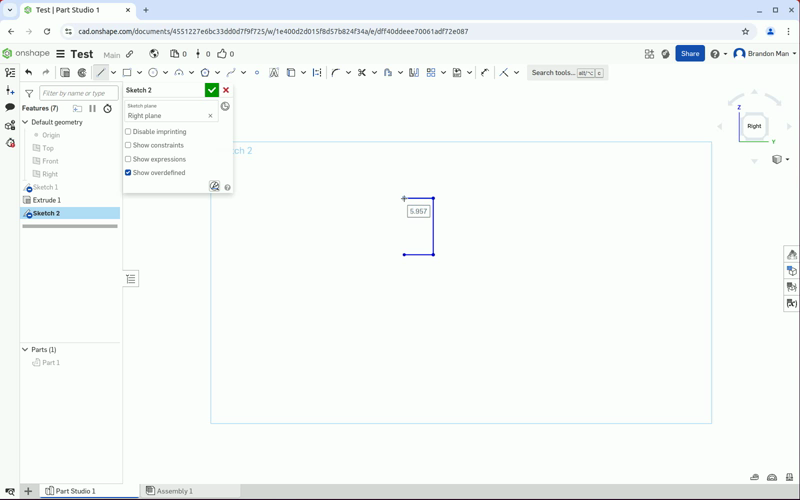
mouse_move(434, 198)
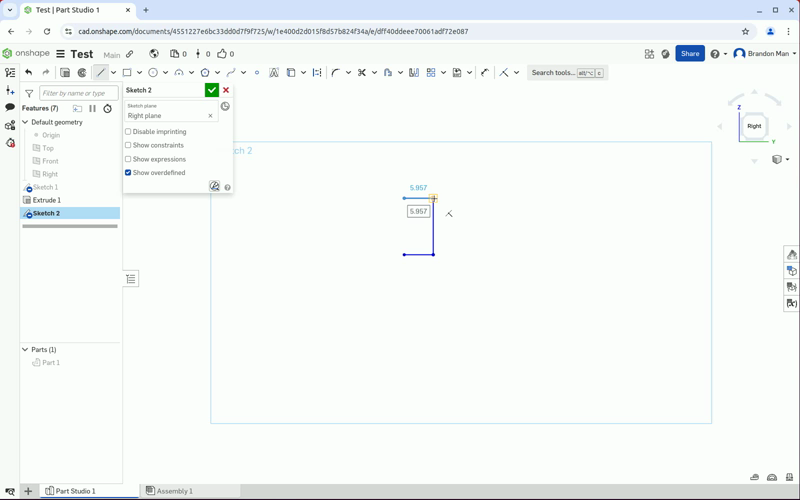
key_down(shift)
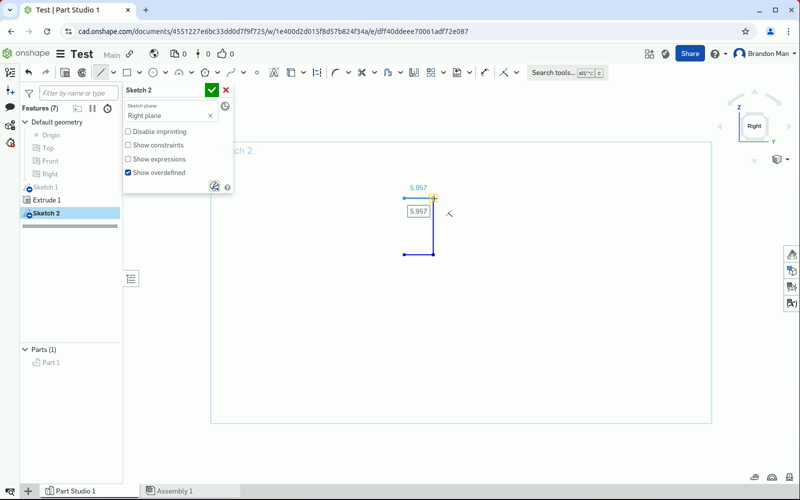
mouse_move(404, 254)
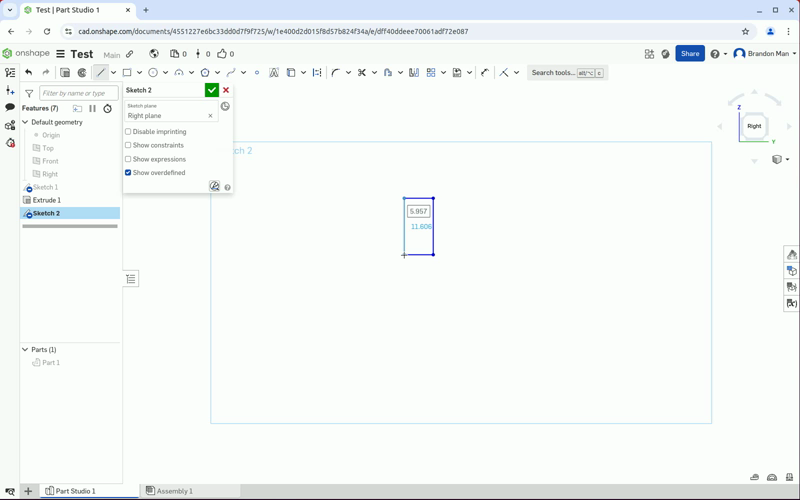
key_up(shift)
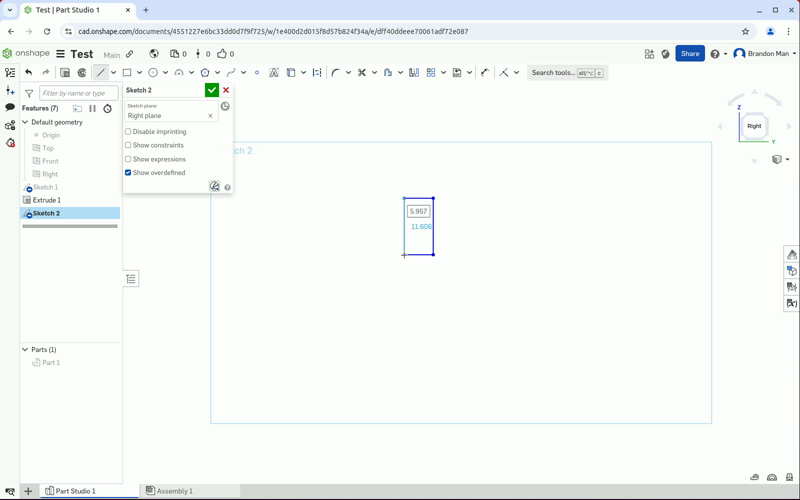
click(404, 254)
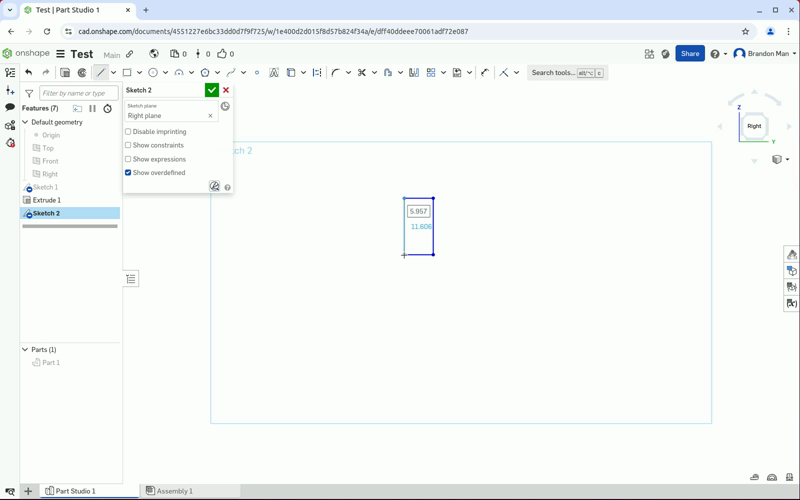
key(esc)
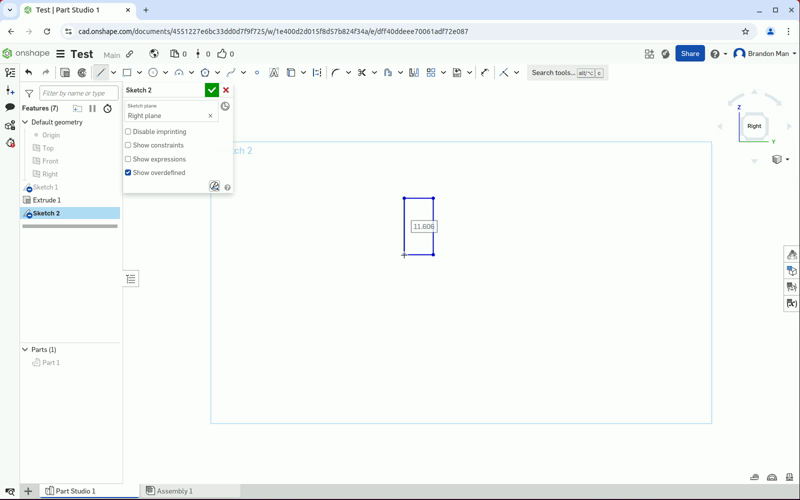
mouse_move(410, 218)
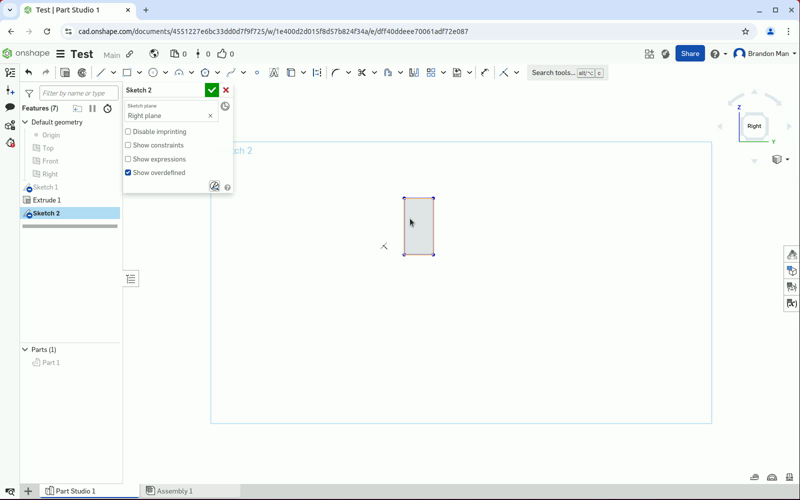
scroll(6)
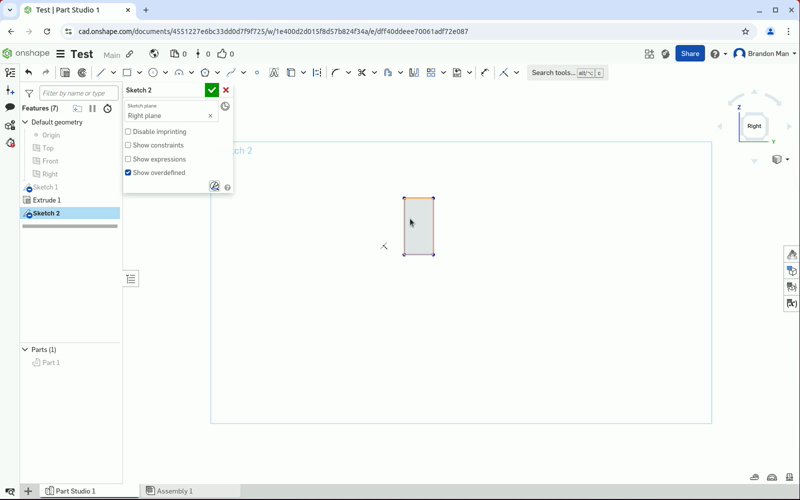
scroll(6)
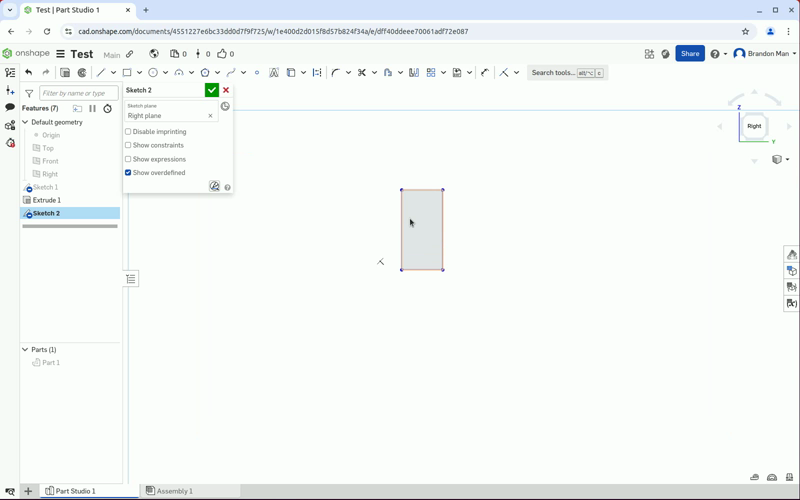
scroll(6)
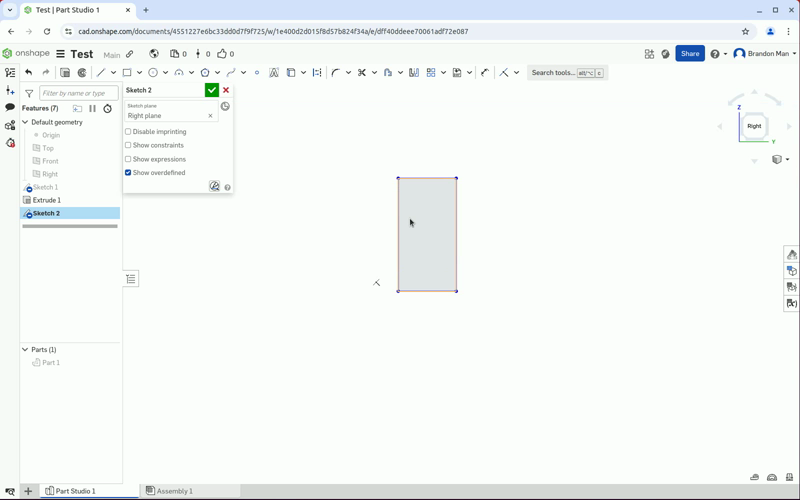
scroll(6)
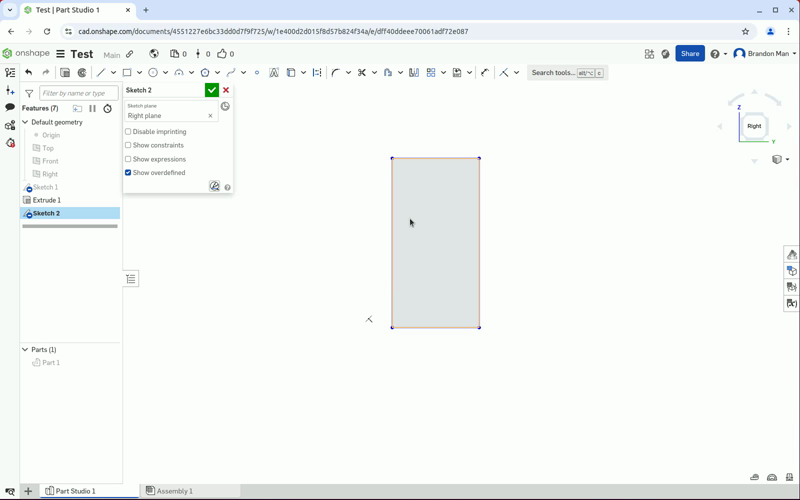
scroll(6)
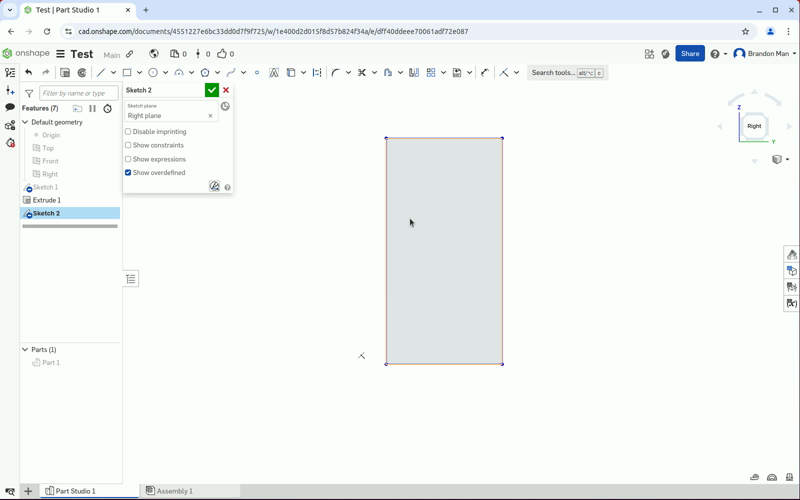
scroll(6)
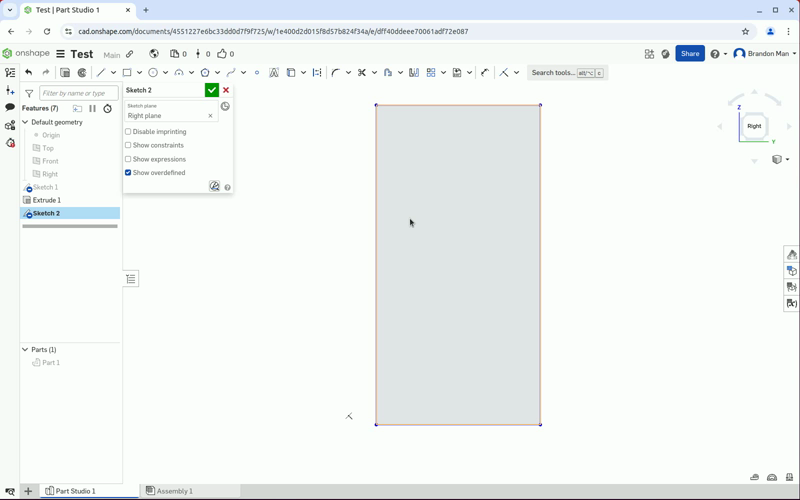
scroll(6)
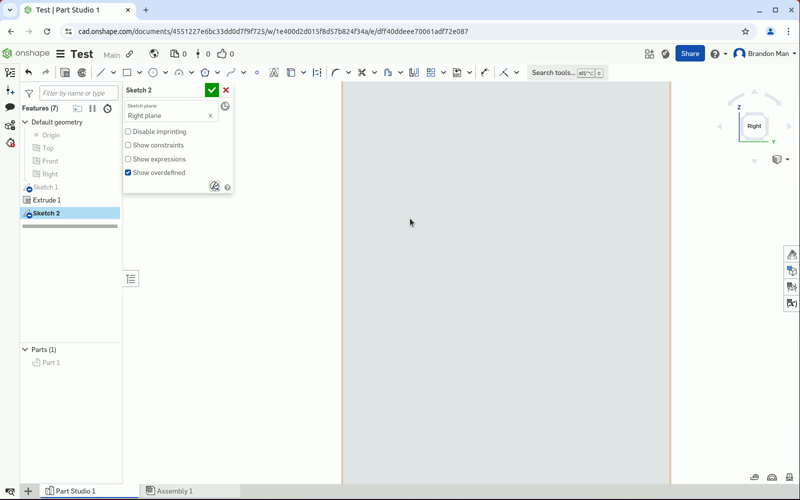
click(410, 218)
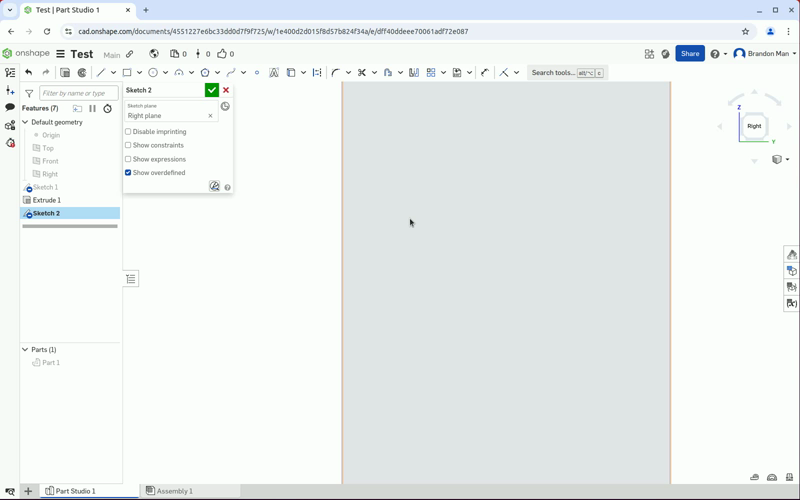
scroll(-6)
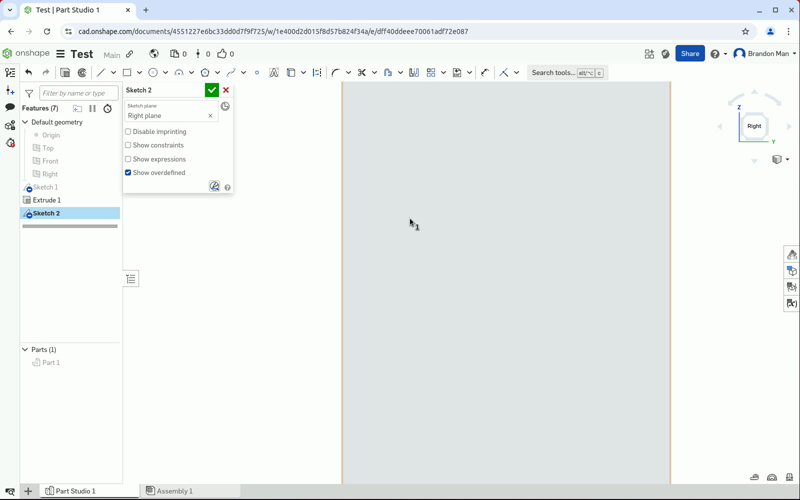
scroll(-6)
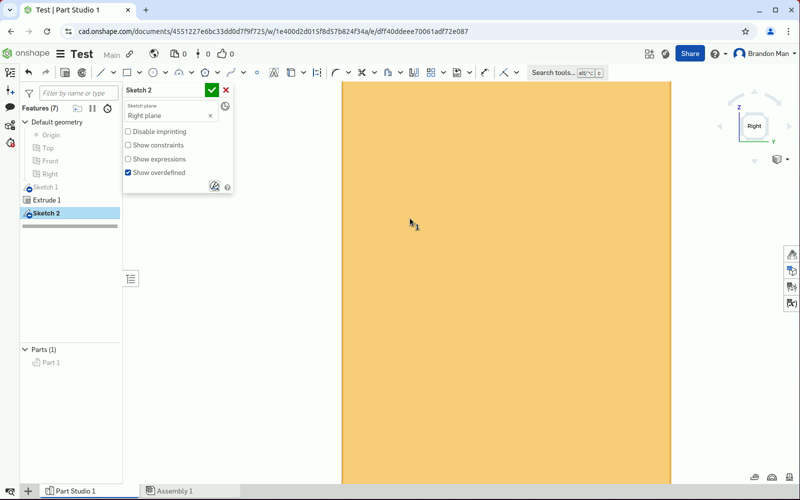
scroll(-6)
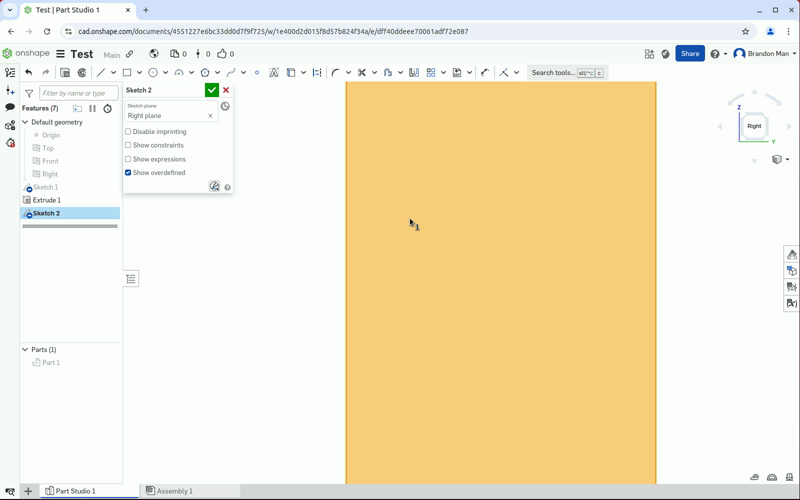
scroll(-6)
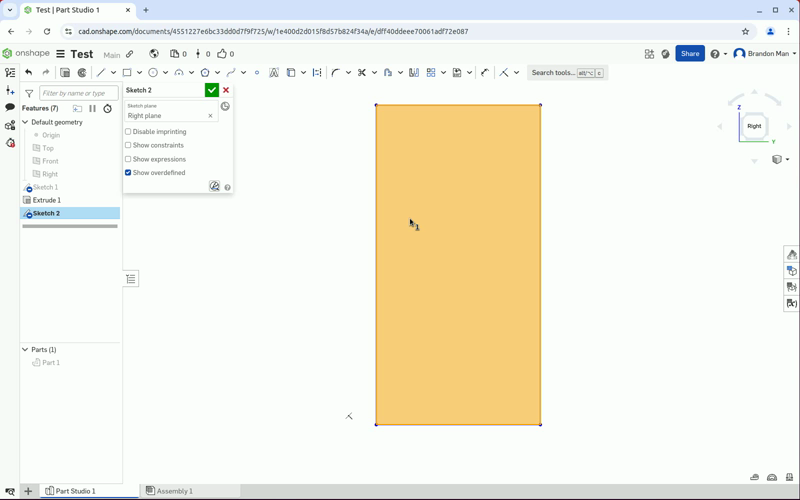
scroll(-6)
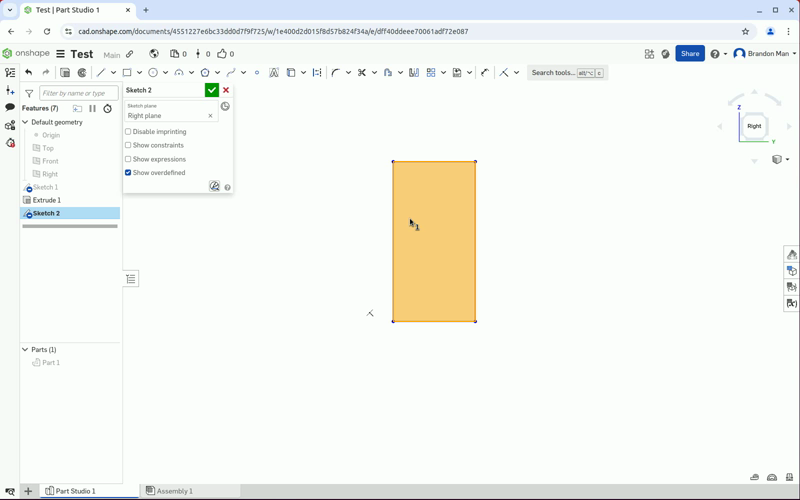
scroll(-6)
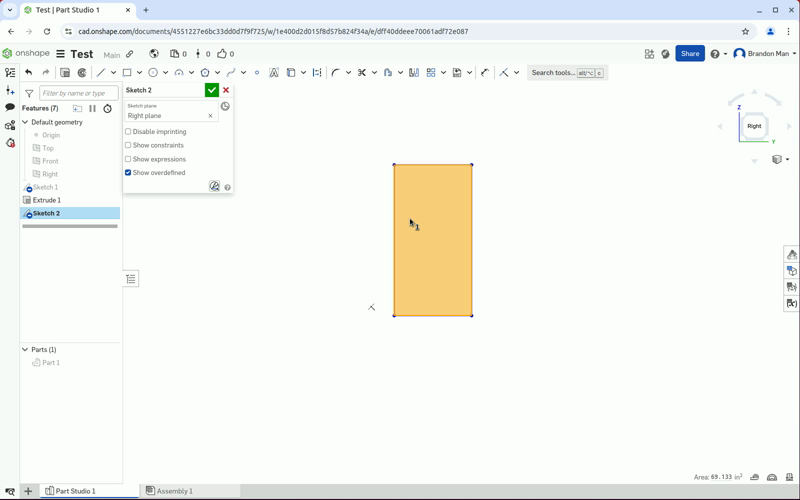
scroll(-6)
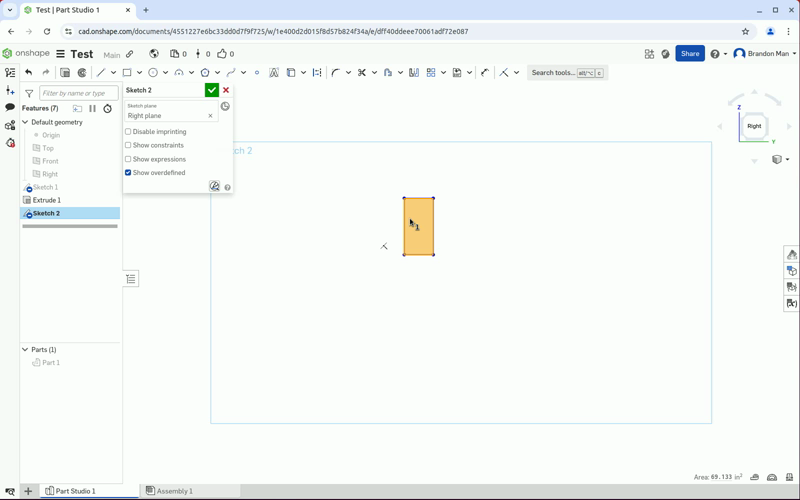
mouse_move(73, 352)
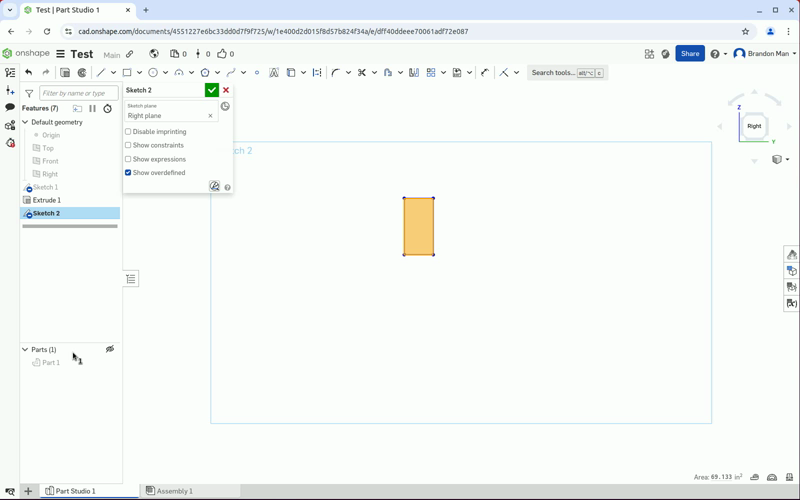
key(shift+y)
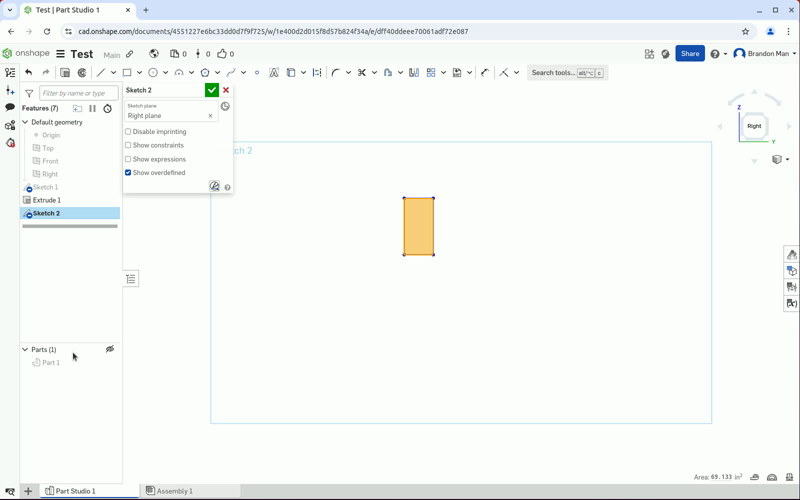
key(shift+e)
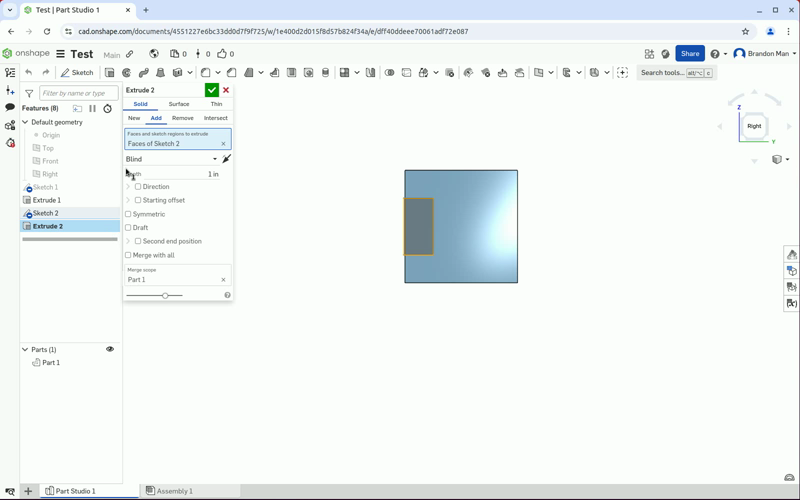
mouse_move(143, 106)
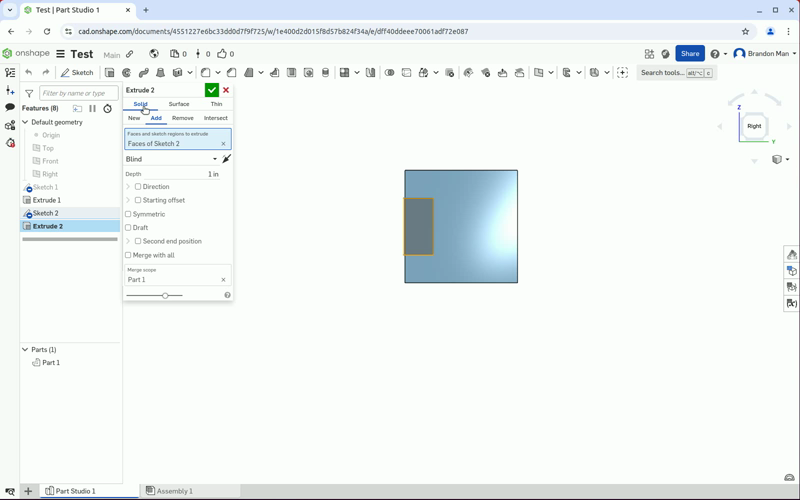
click(143, 106)
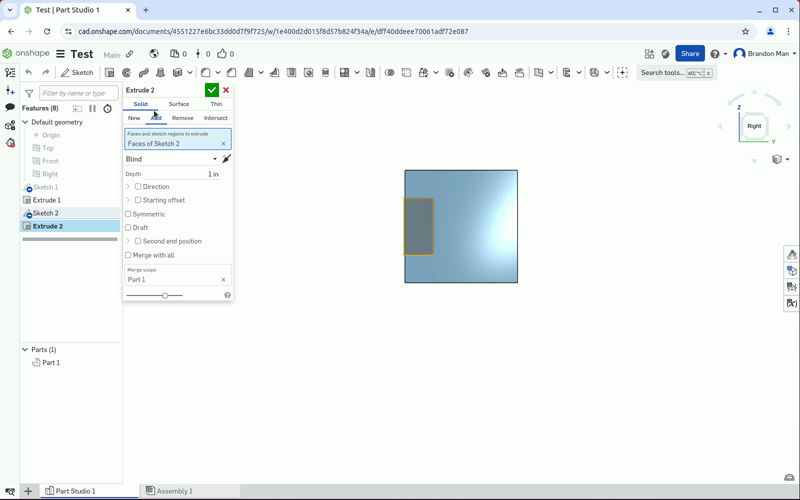
mouse_move(186, 120)
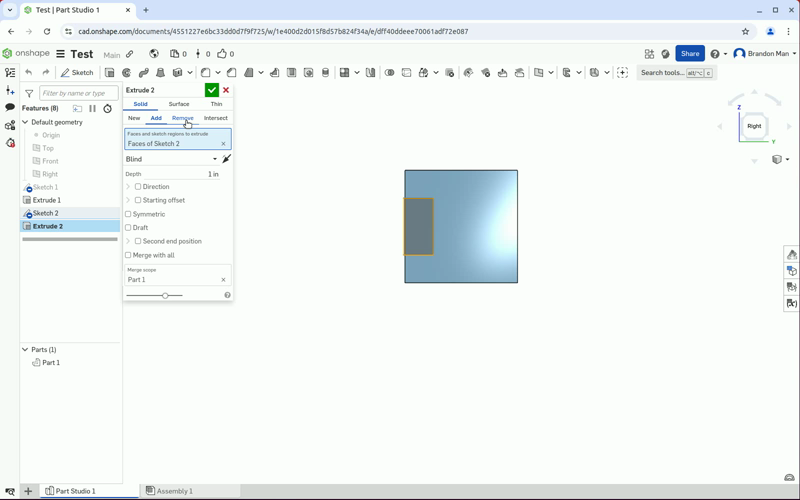
click(186, 120)
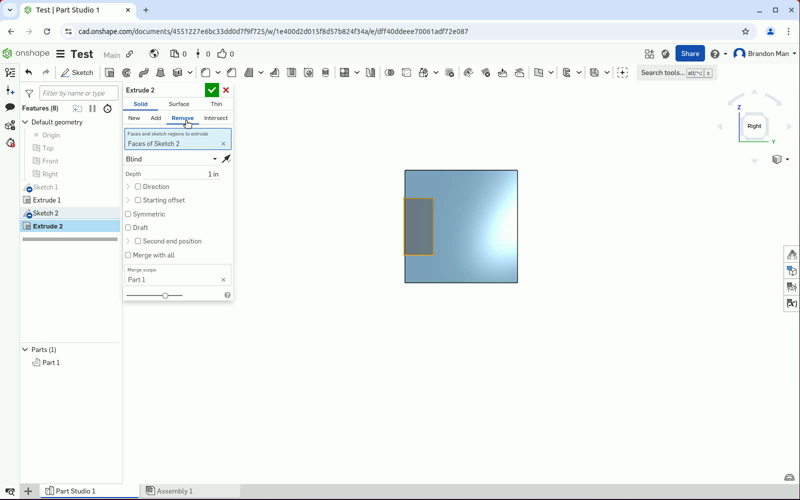
key(tab, 4)
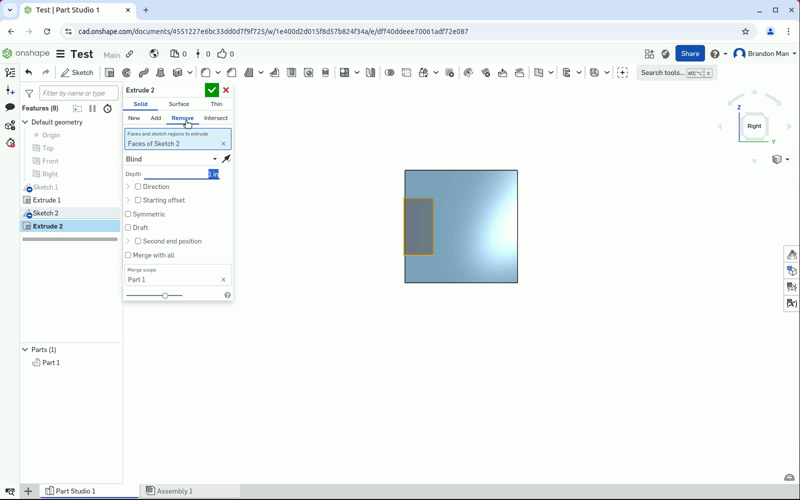
text(11.554)
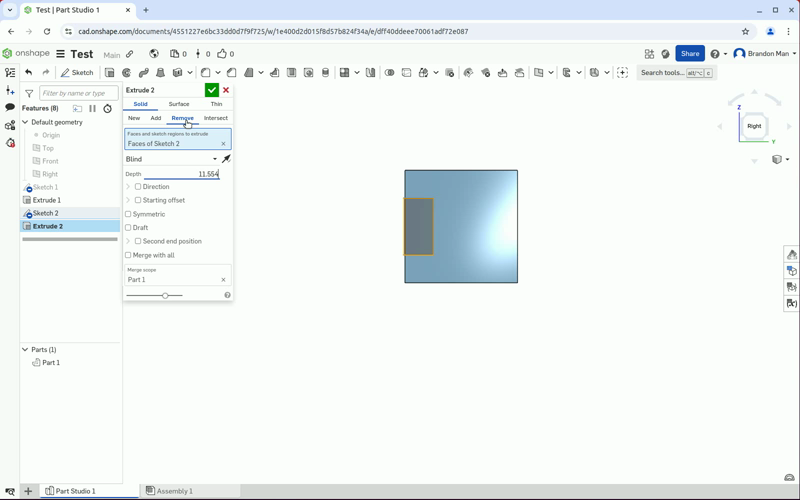
key(tab, 6)
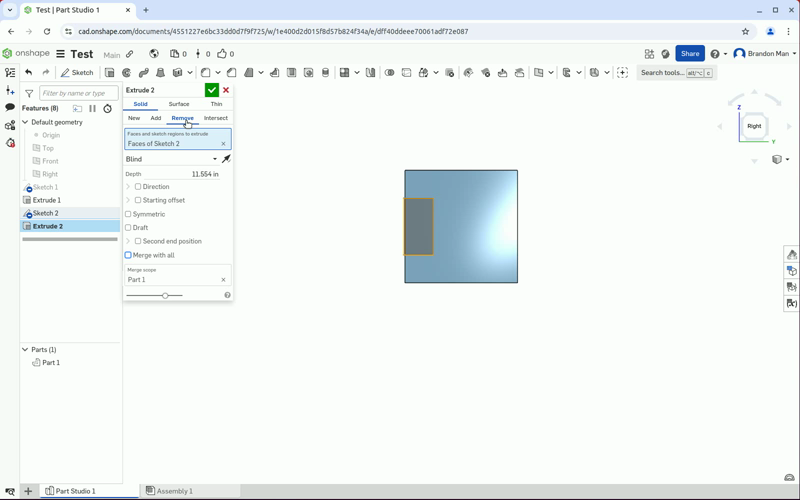
key(space)
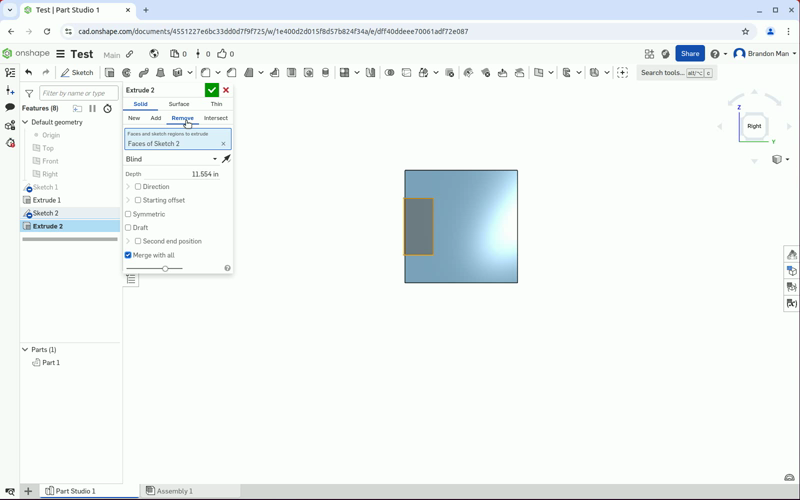
key(enter)
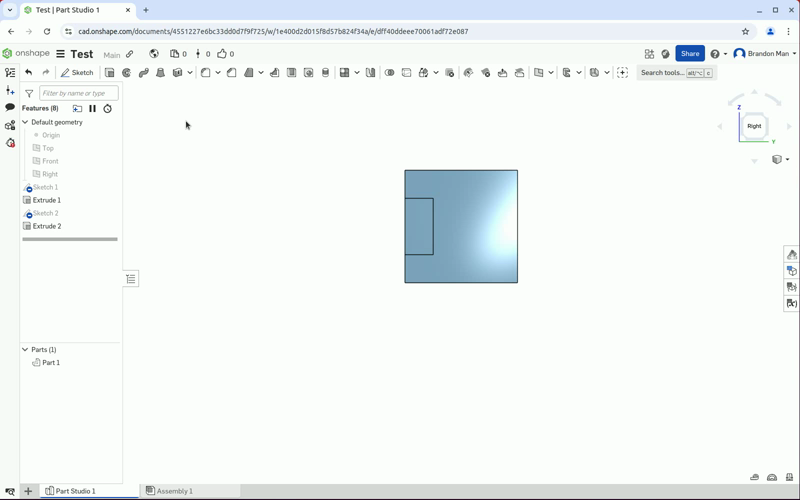
key(shift+h)
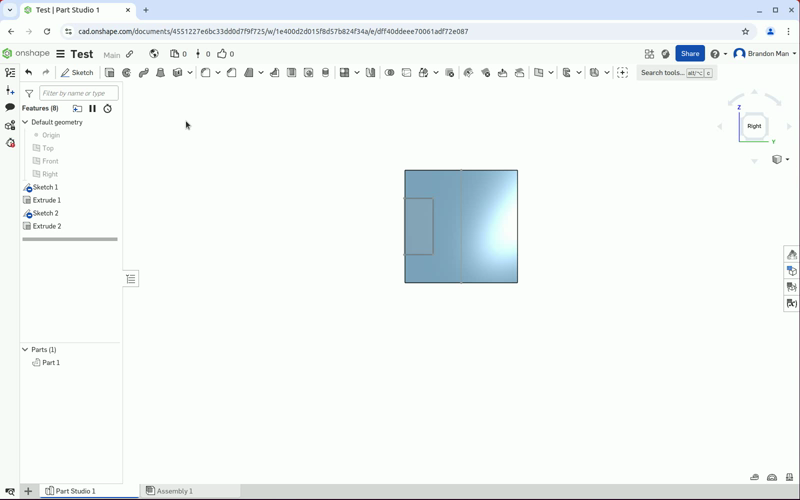
key(shift+h)
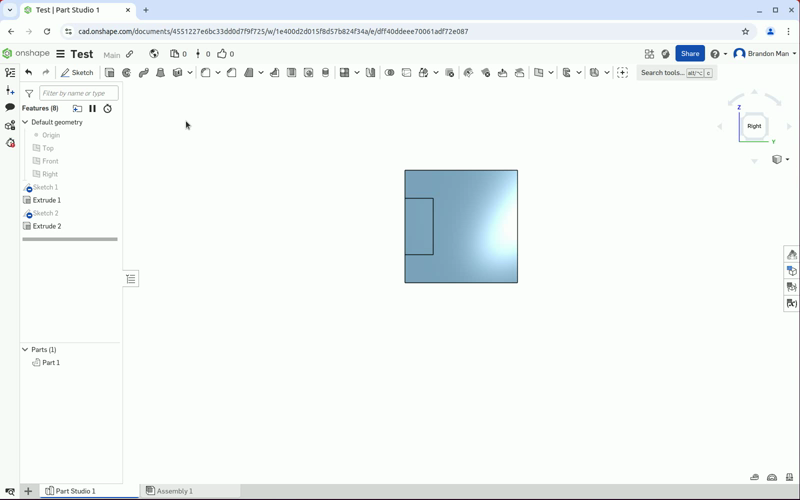
mouse_move(73, 189)
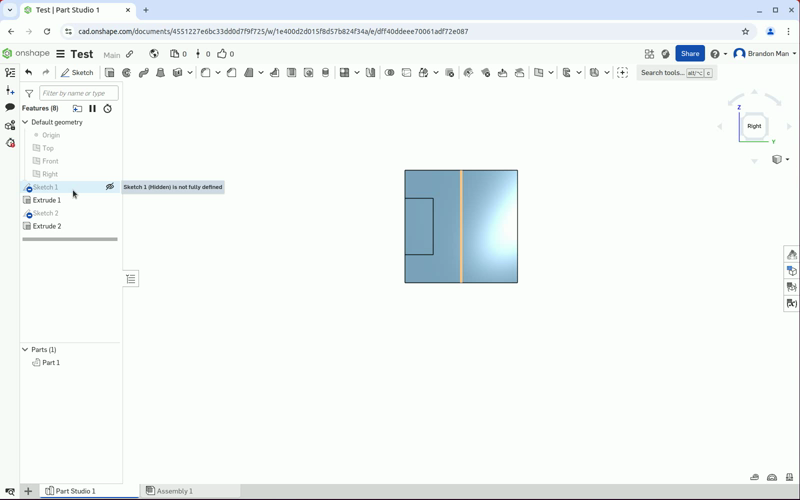
click(73, 189)
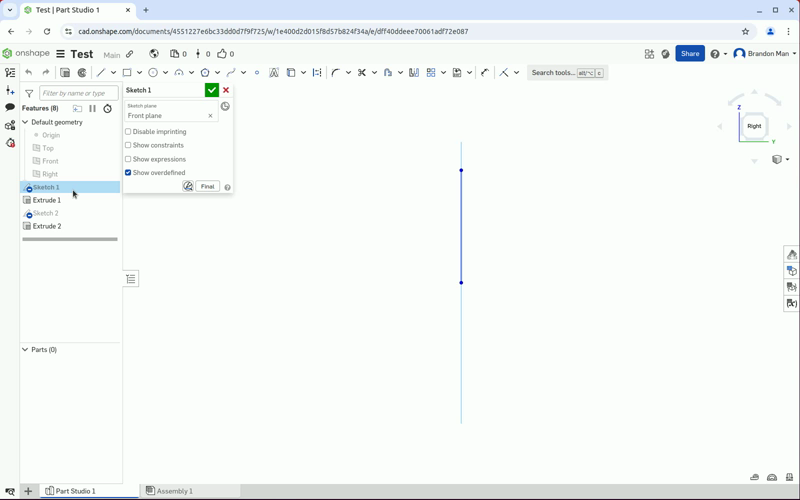
mouse_move(229, 92)
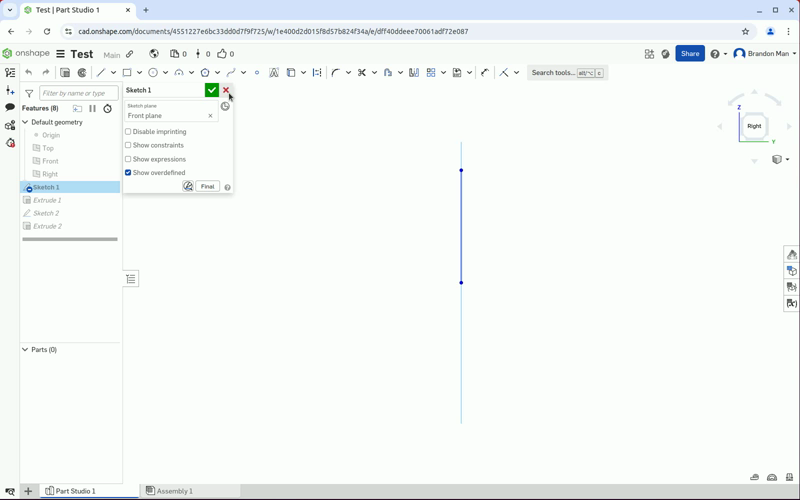
click(229, 92)
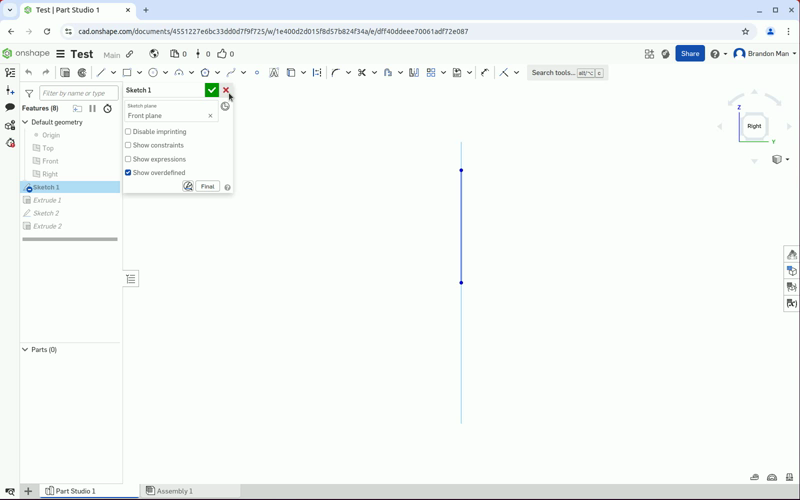
key(shift+s)
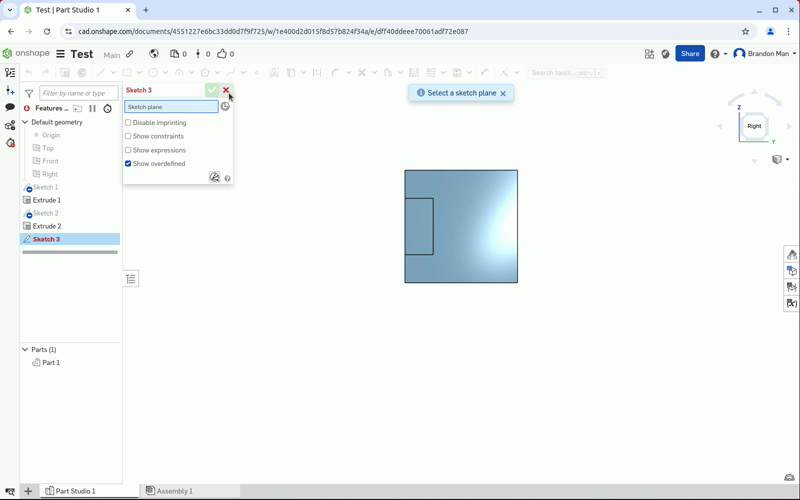
mouse_move(73, 176)
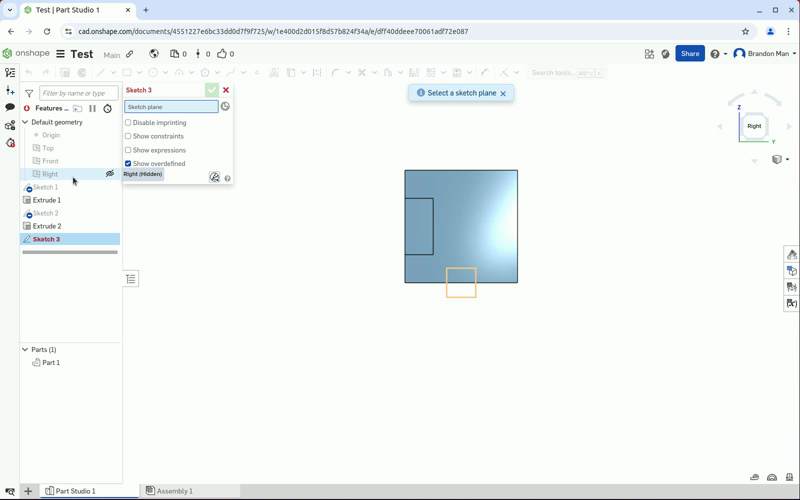
click(73, 176)
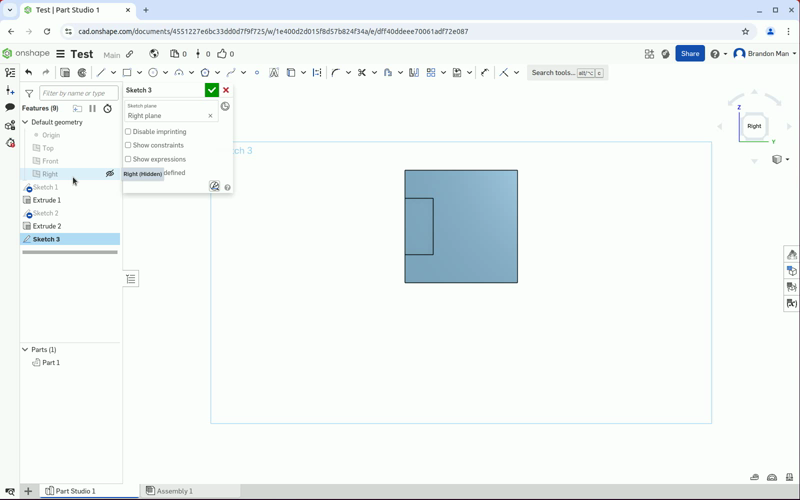
mouse_move(73, 352)
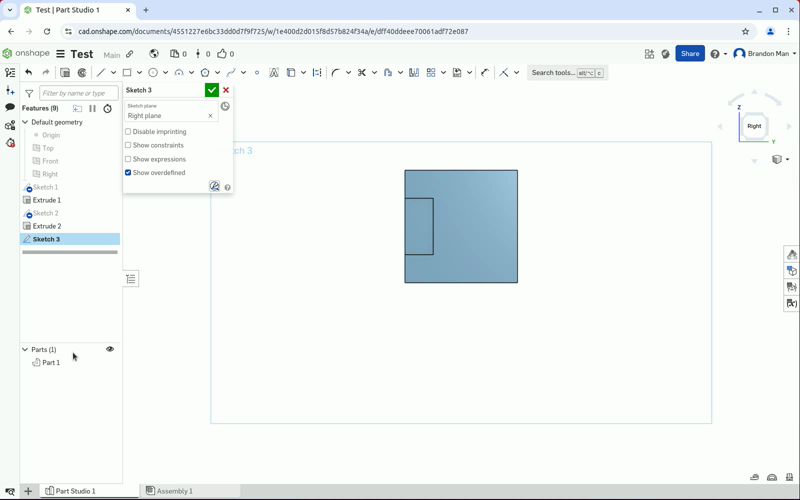
key(y)
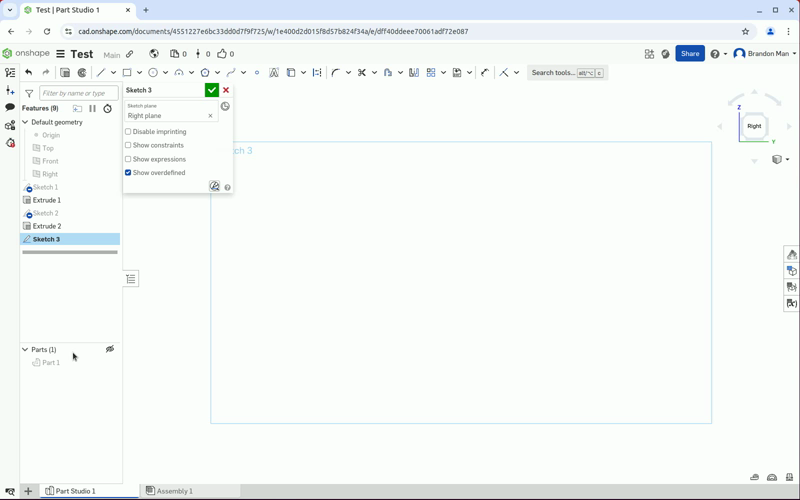
key(l)
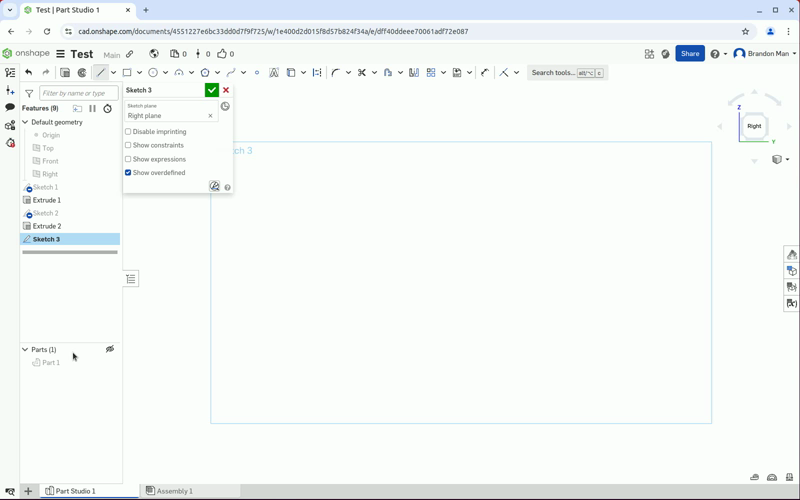
key_down(shift)
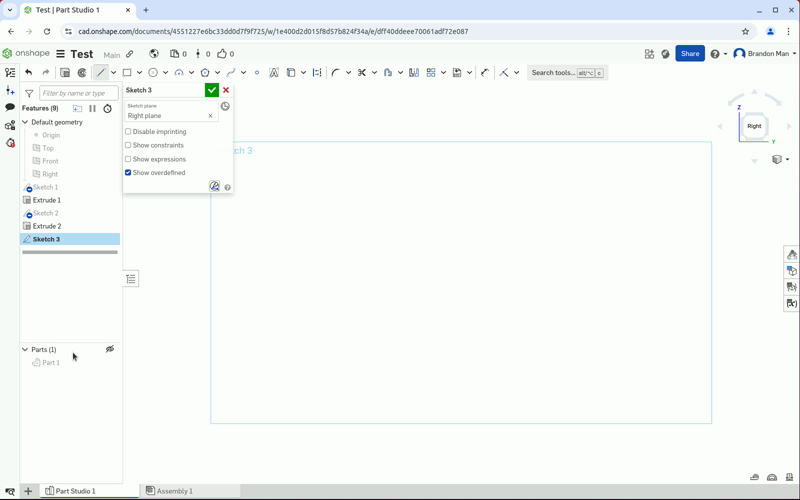
mouse_move(460, 282)
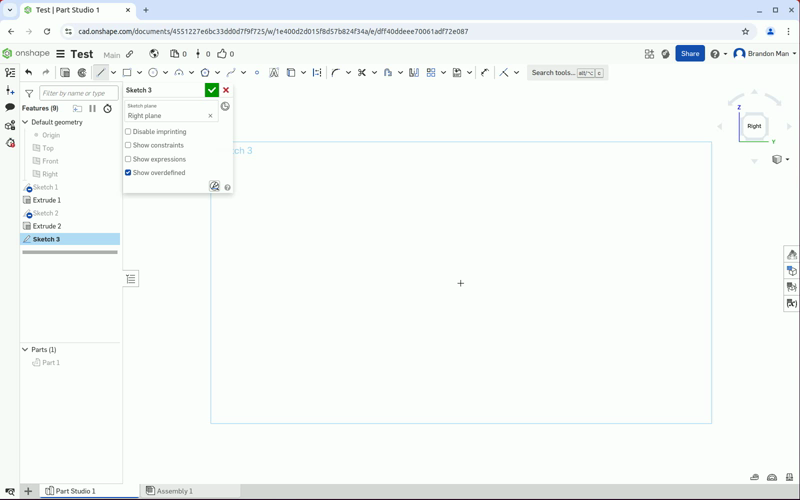
click(460, 282)
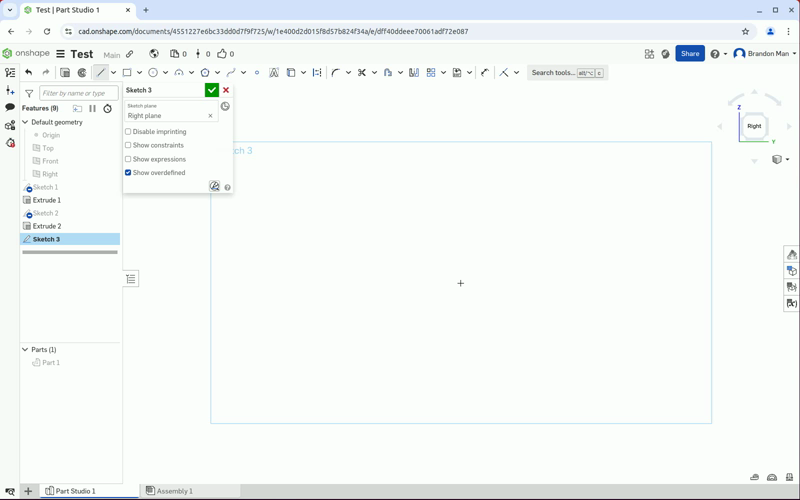
key_up(shift)
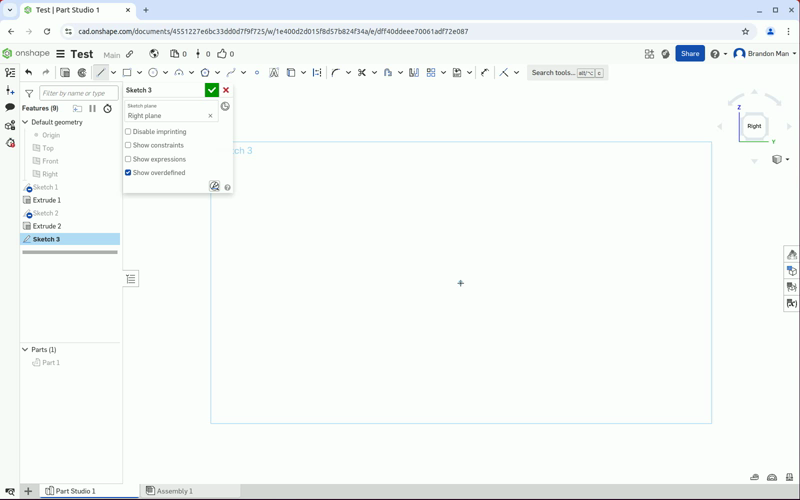
key_down(shift)
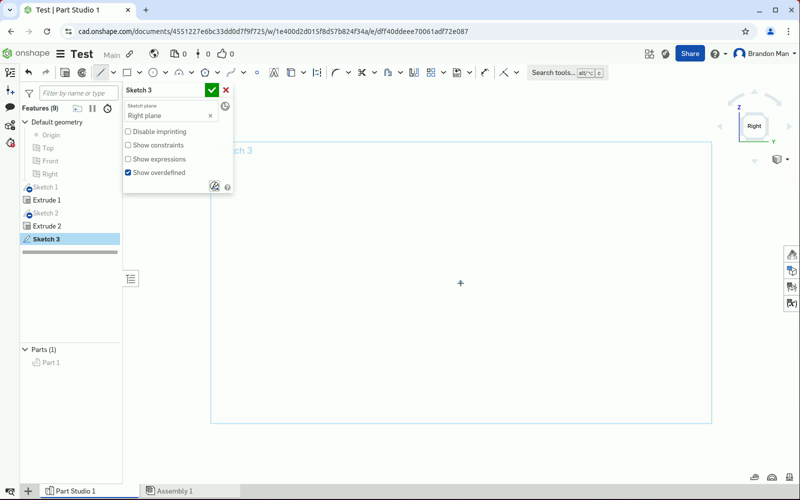
mouse_move(490, 282)
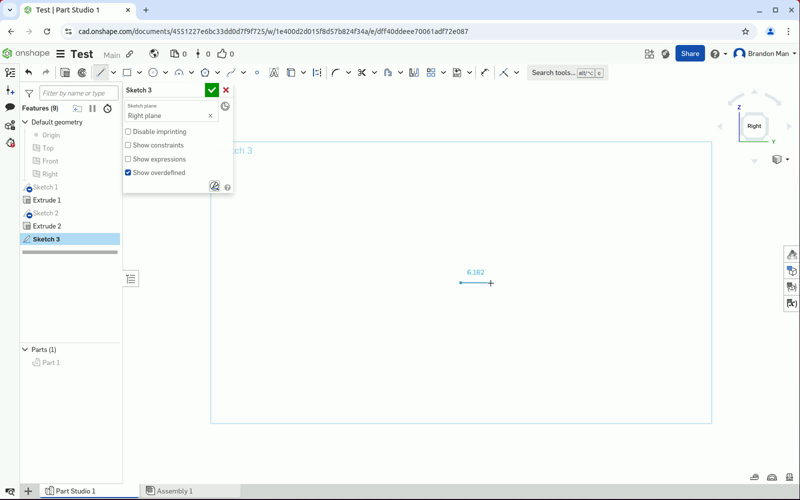
mouse_move(517, 282)
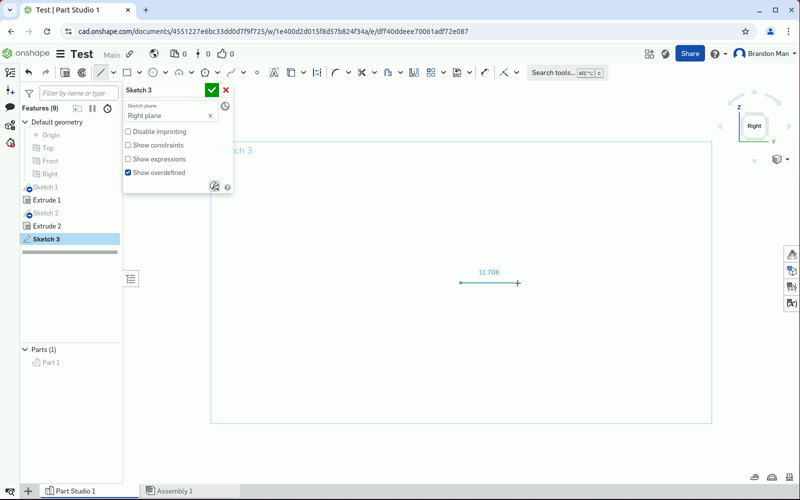
click(517, 282)
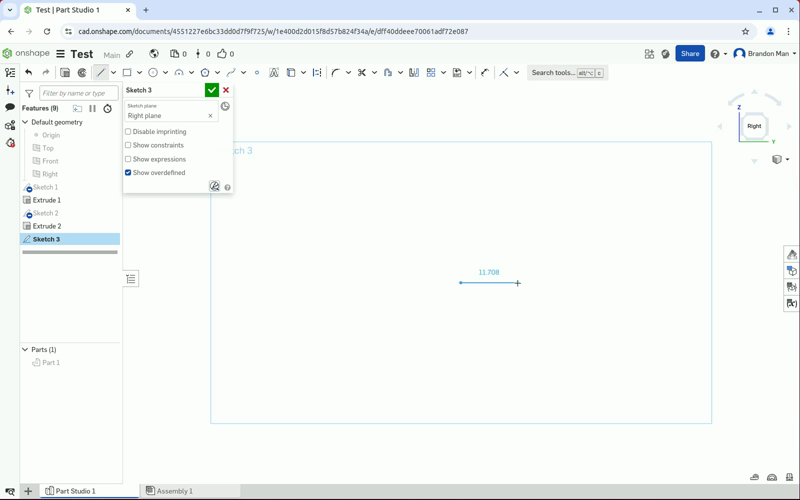
key_up(shift)
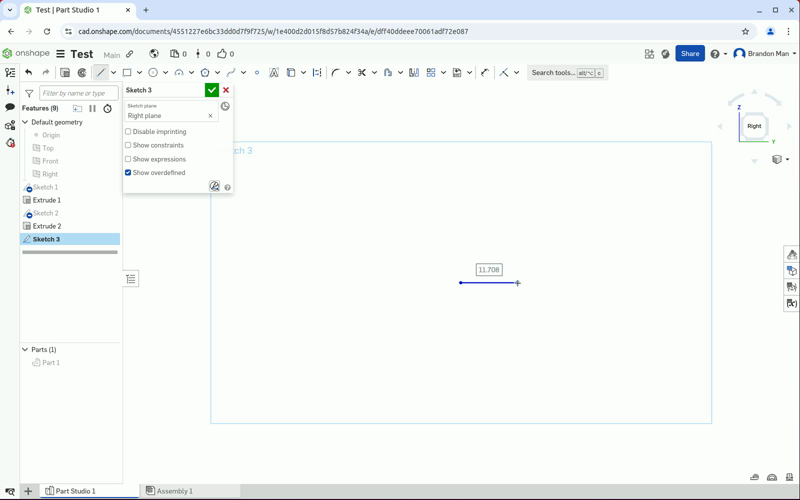
key_down(shift)
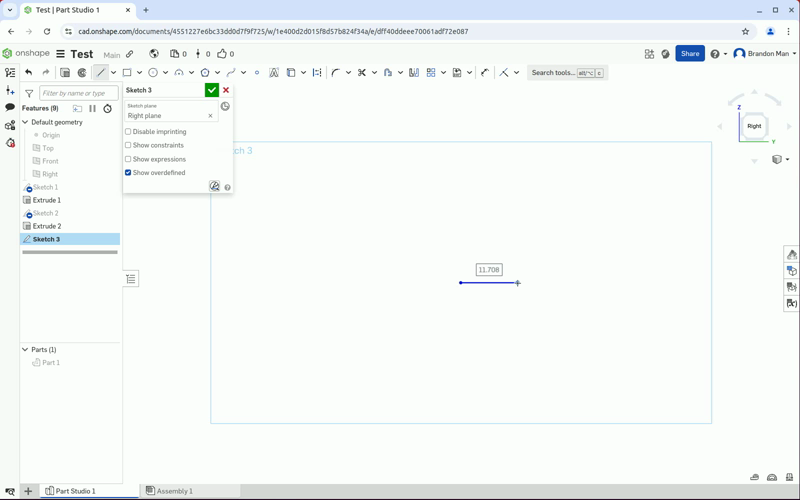
mouse_move(517, 170)
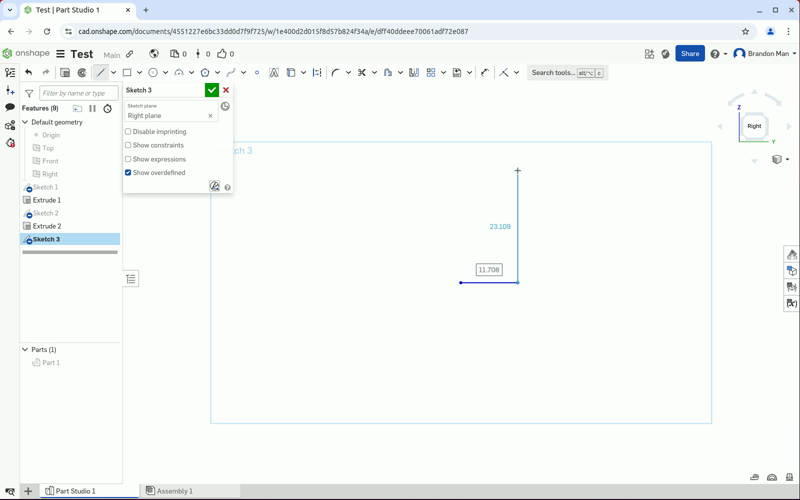
click(517, 170)
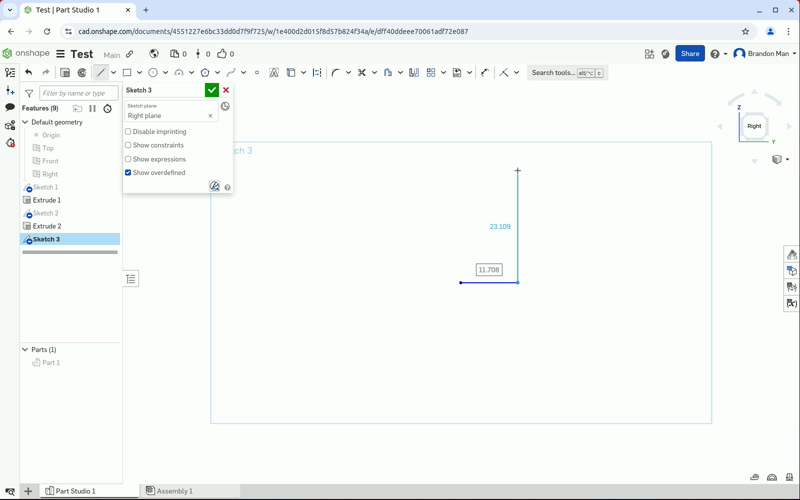
key_up(shift)
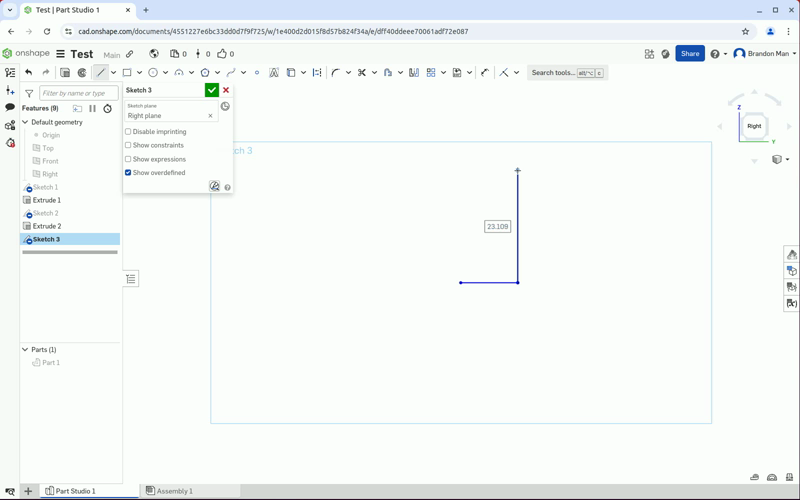
key_down(shift)
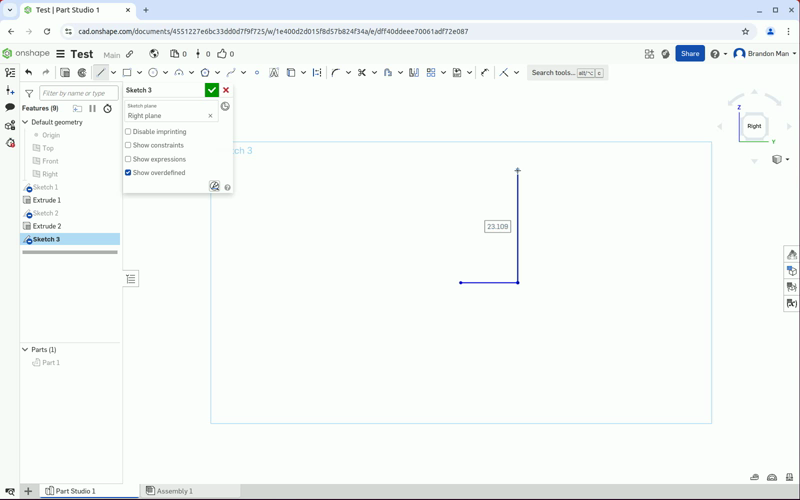
mouse_move(547, 170)
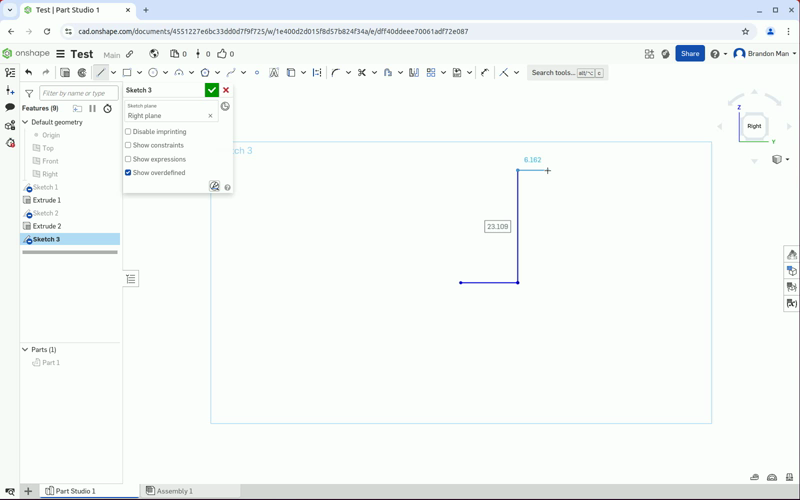
mouse_move(460, 170)
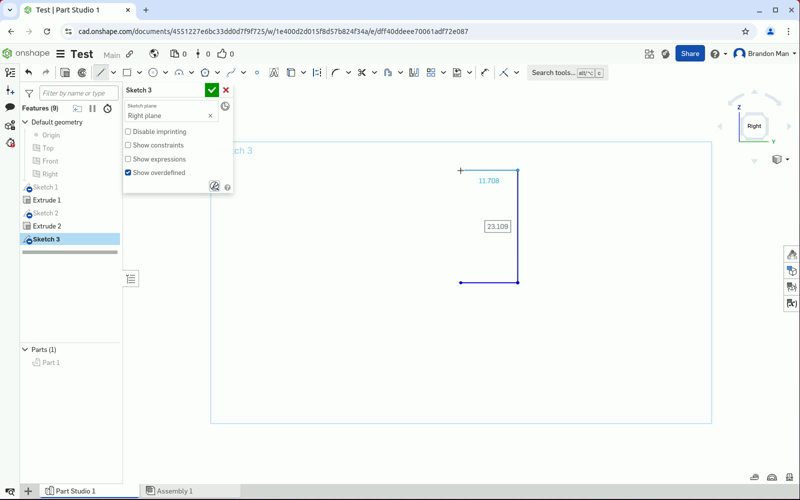
click(460, 170)
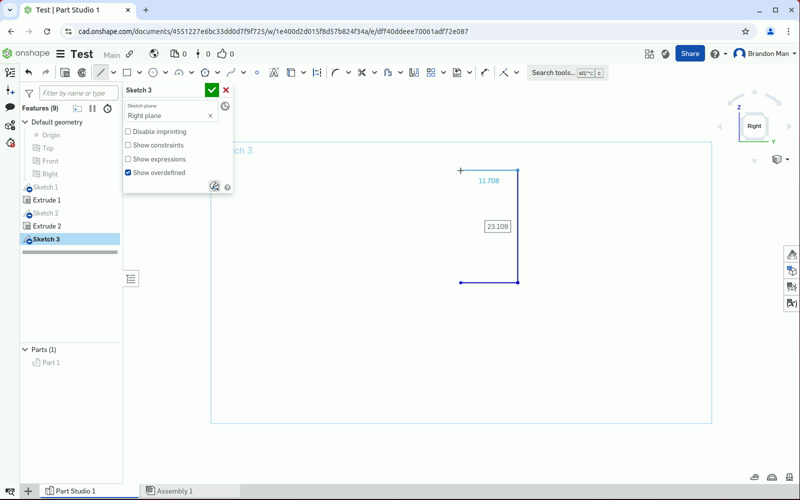
key_up(shift)
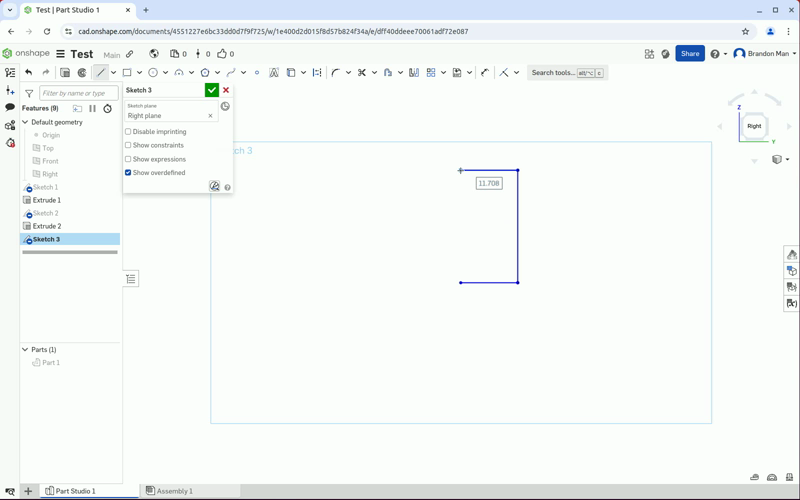
key_down(shift)
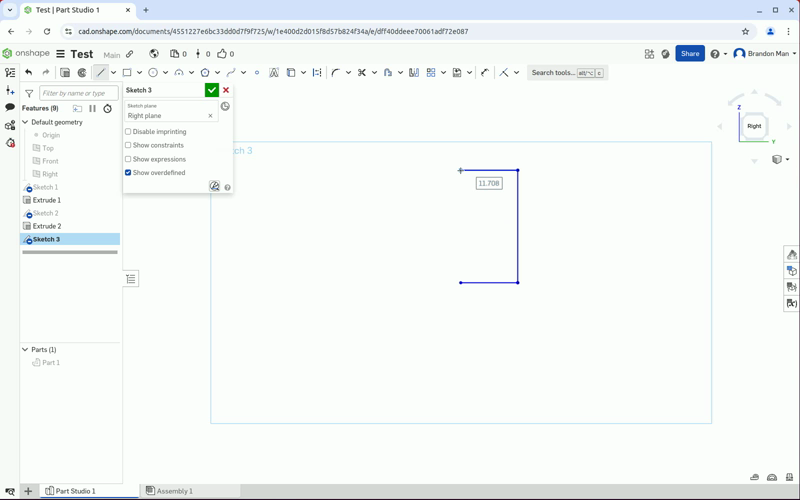
mouse_move(460, 282)
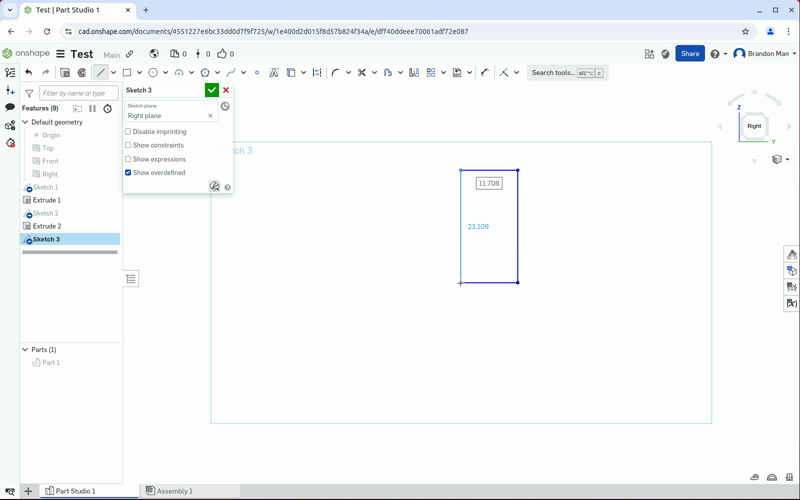
key_up(shift)
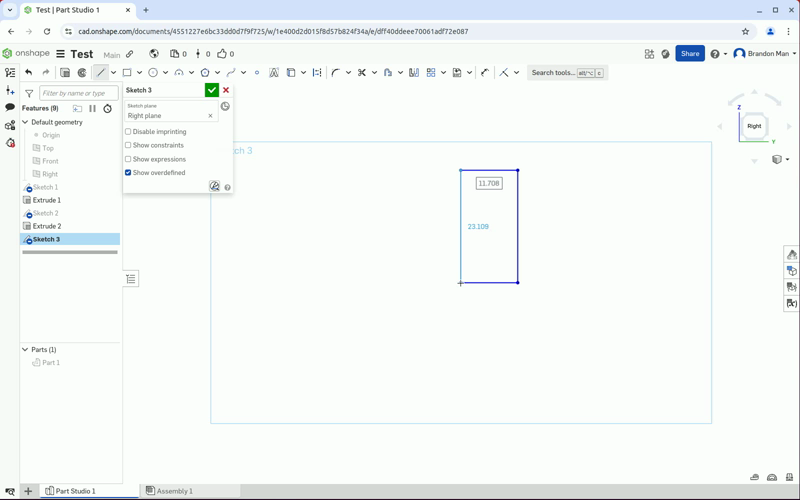
click(460, 282)
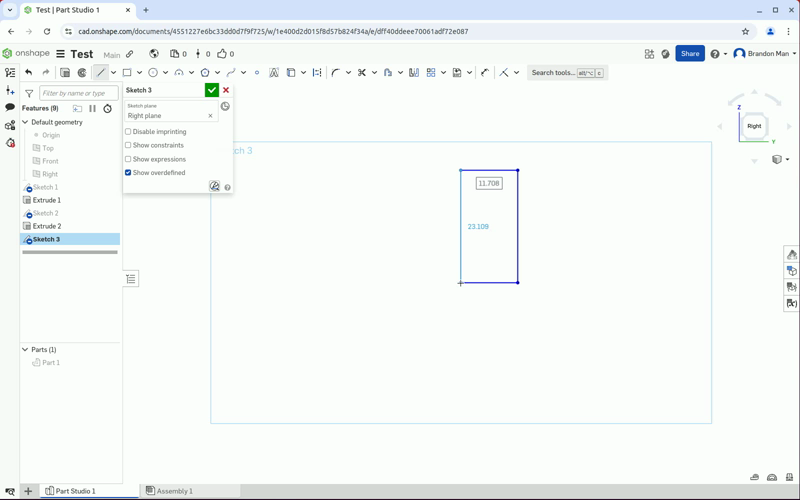
key(esc)
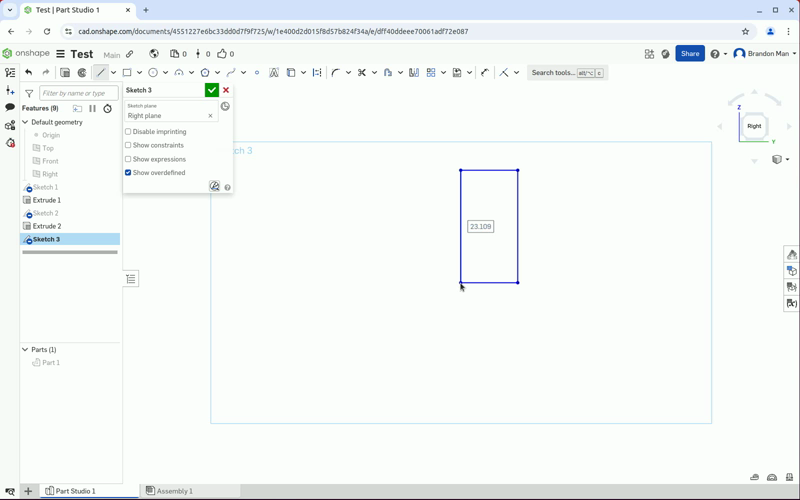
mouse_move(474, 203)
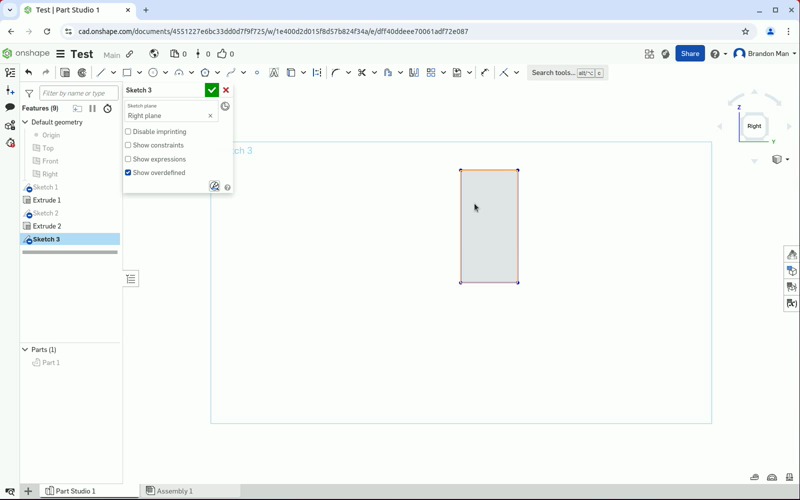
click(474, 203)
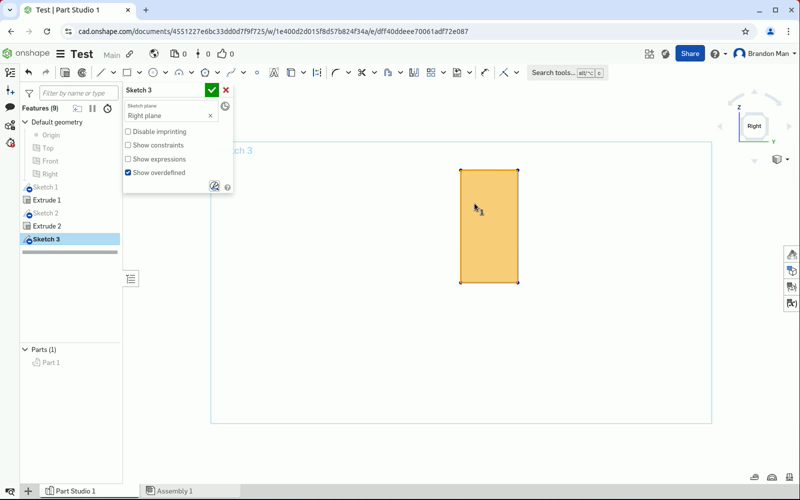
mouse_move(73, 352)
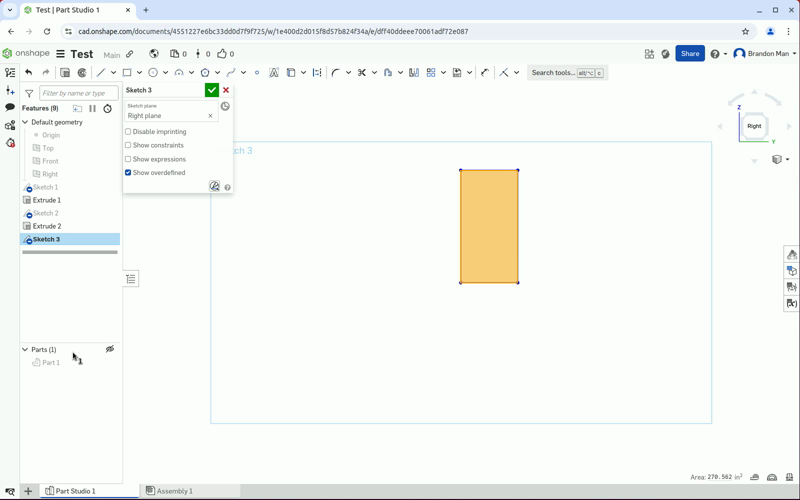
key(shift+y)
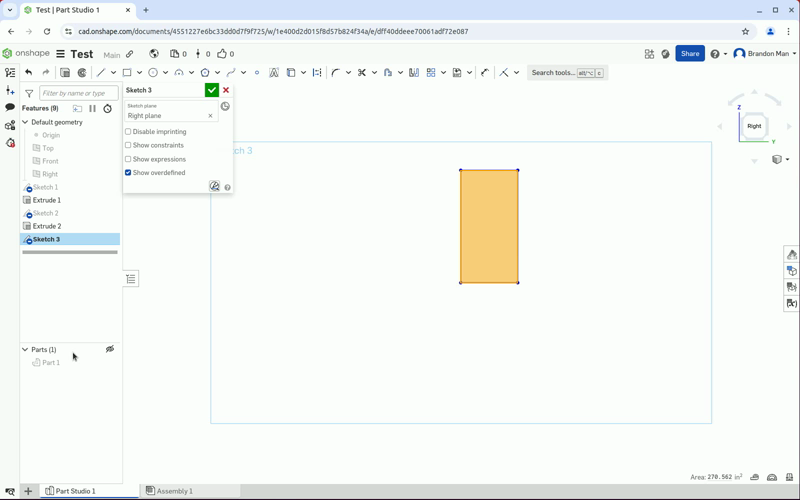
key(shift+e)
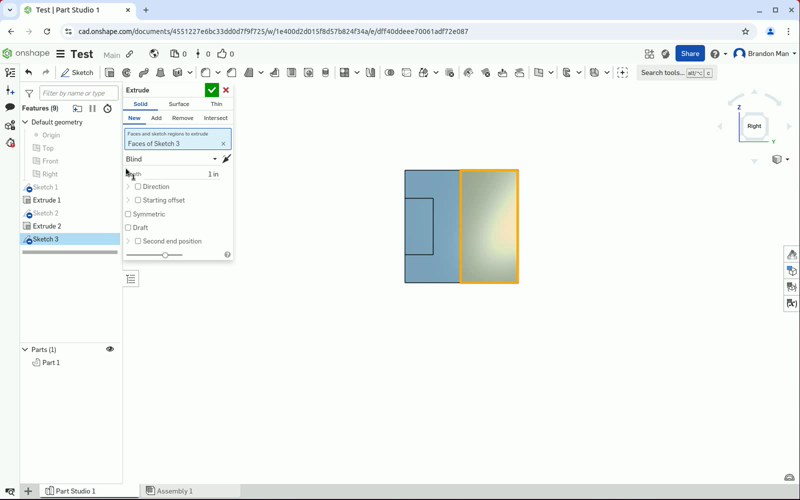
mouse_move(143, 106)
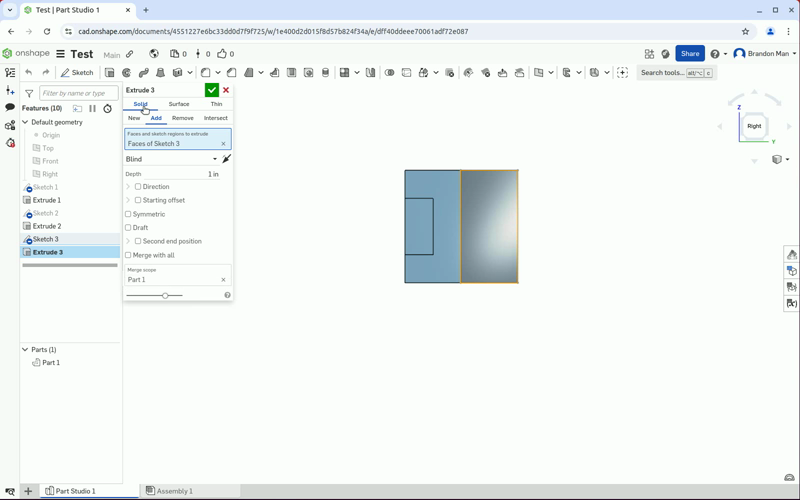
click(143, 106)
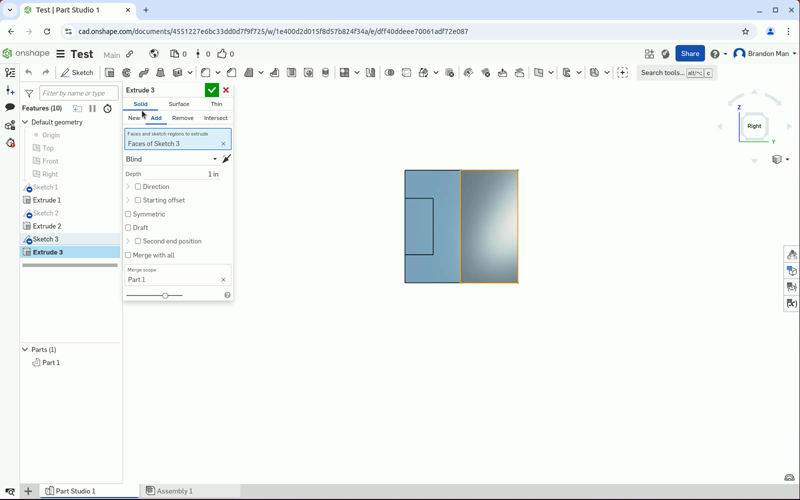
mouse_move(137, 120)
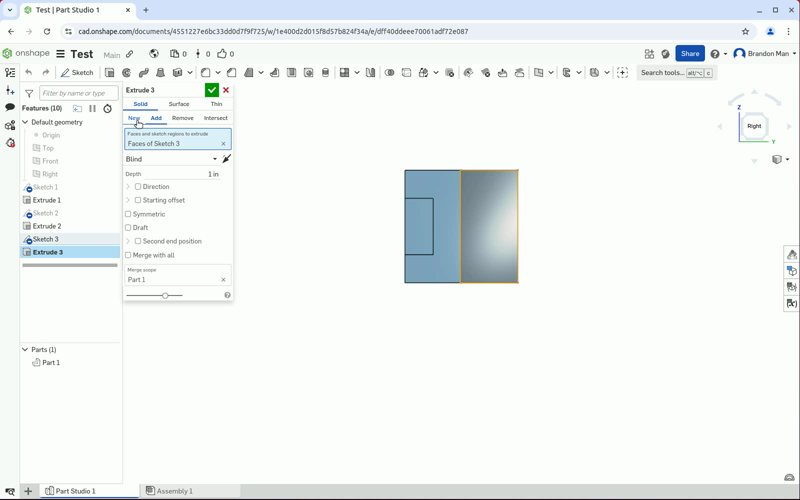
click(137, 120)
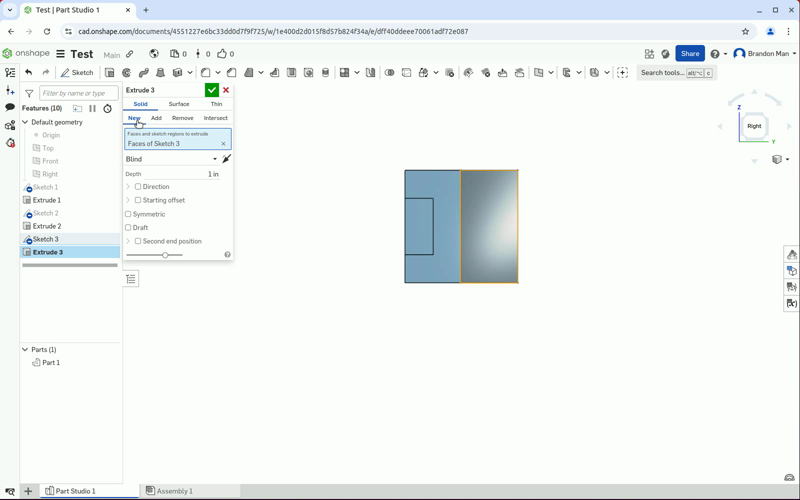
key(tab, 4)
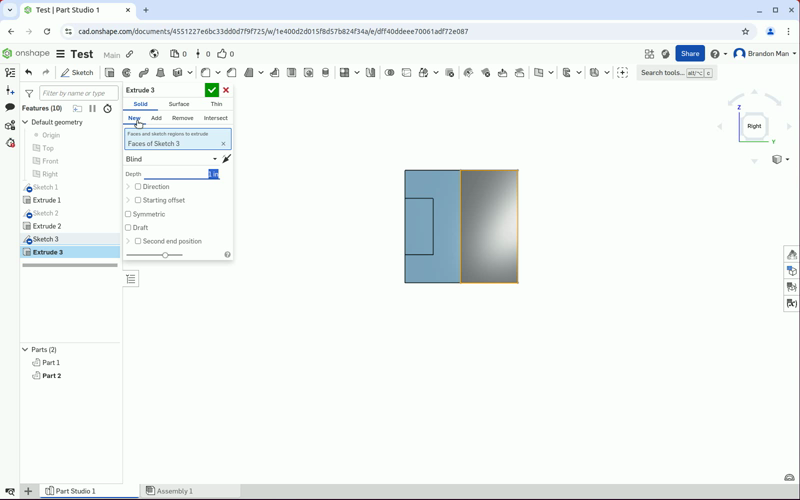
text(11.554)
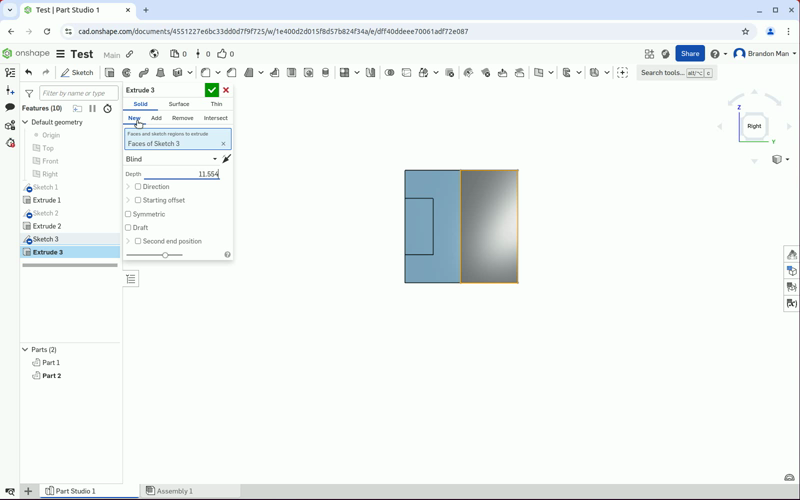
key(enter)
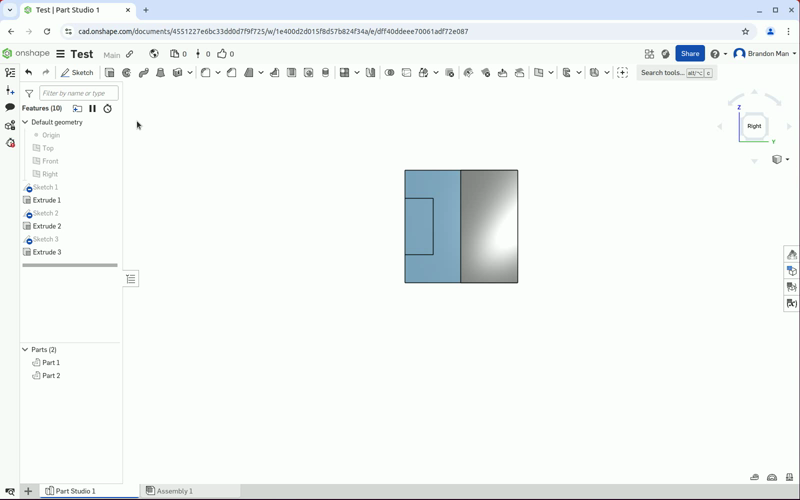
key(shift+h)
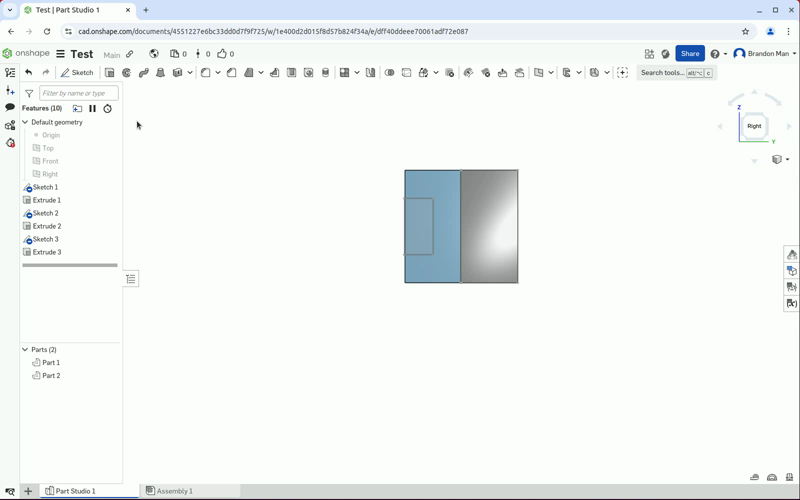
key(shift+h)
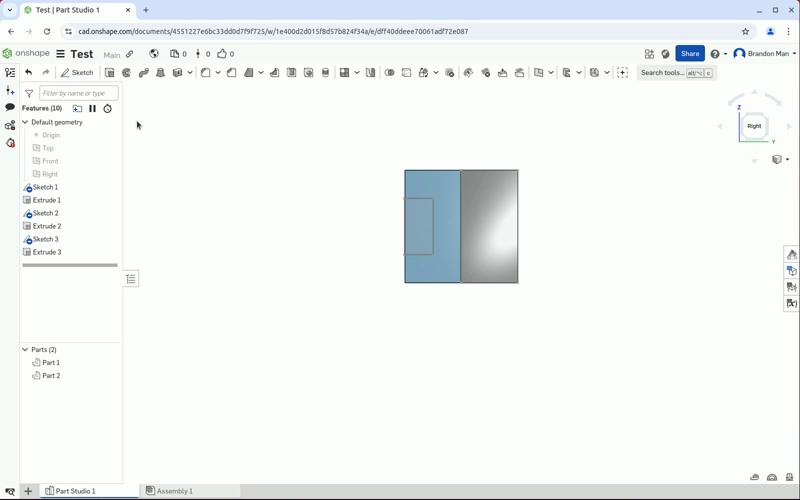
key(shift+7)
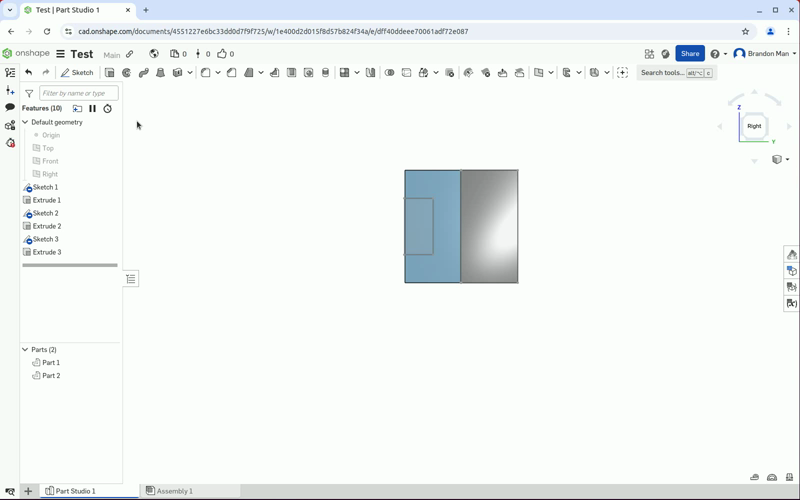
key(right, 2)
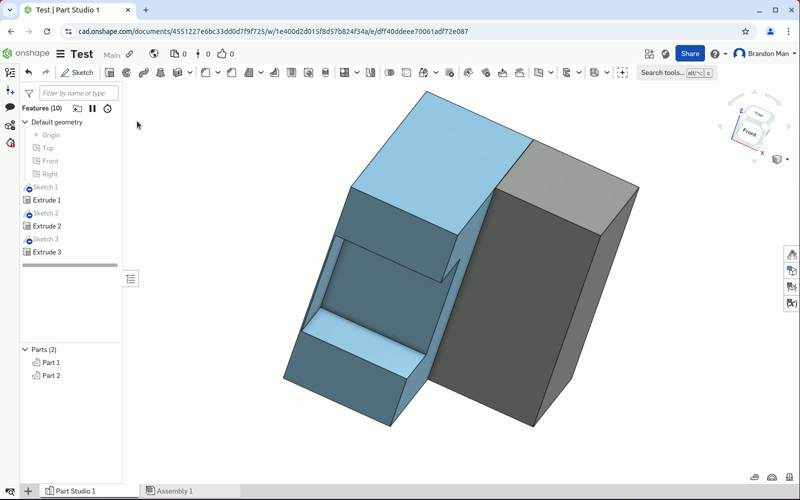
key(down, 2)
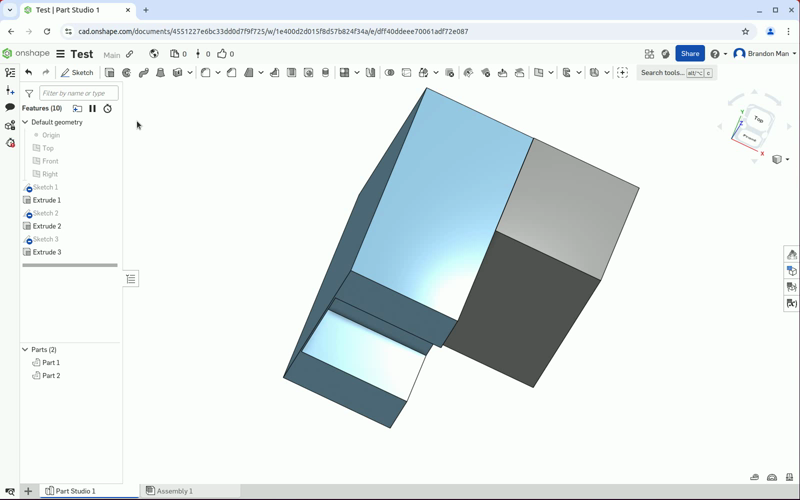
key(up, 2)
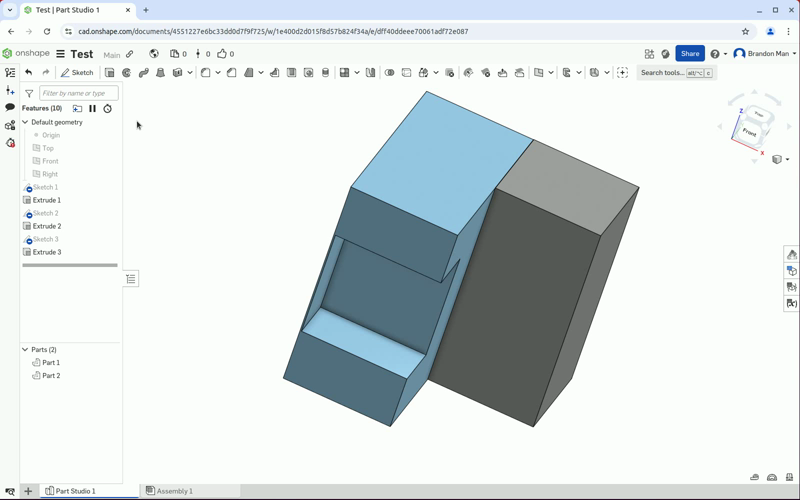
key(left, 2)
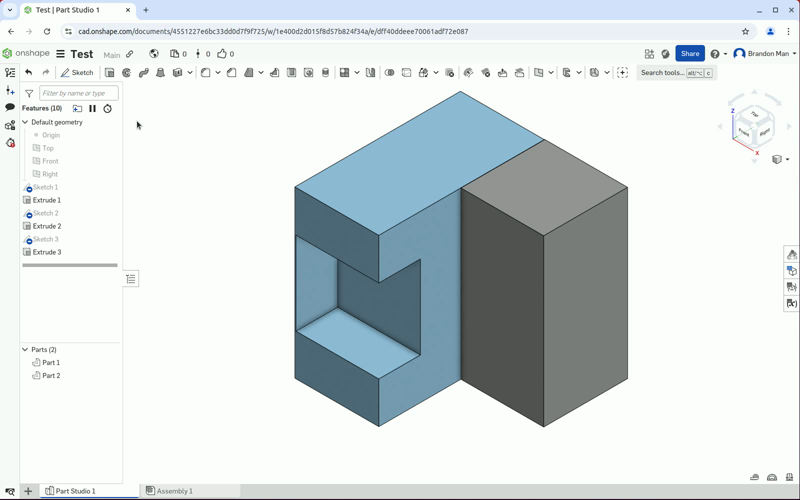
mouse_move(73, 189)
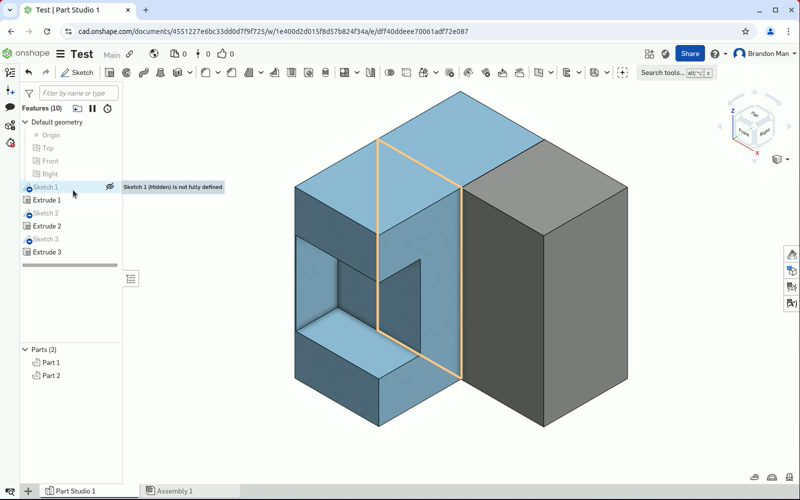
click(73, 189)